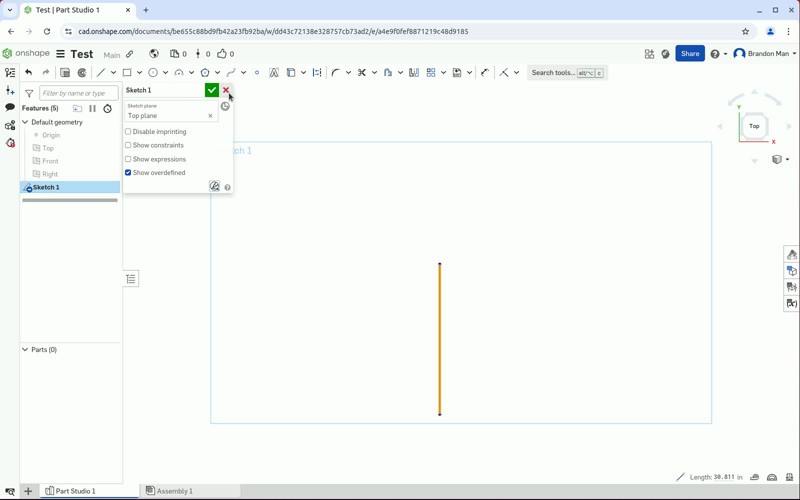
key(shift+h)
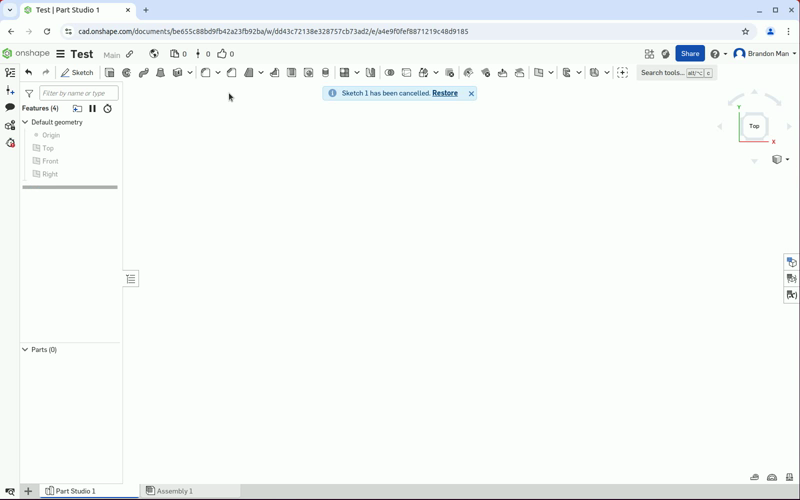
mouse_move(73, 352)
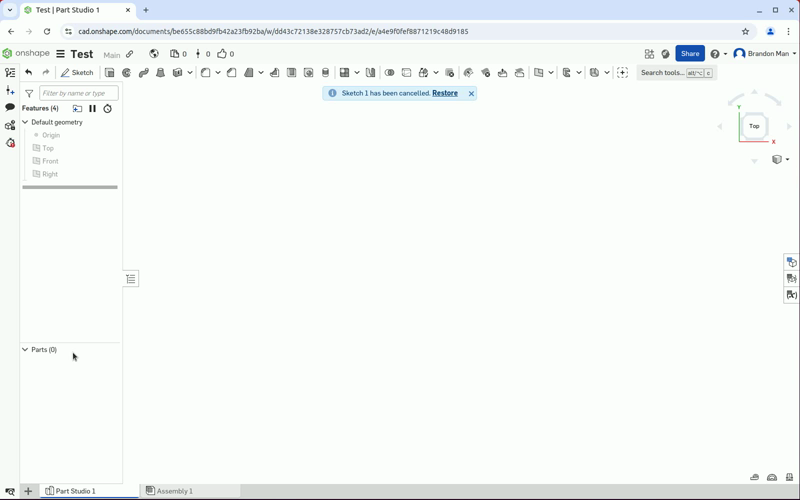
key(y)
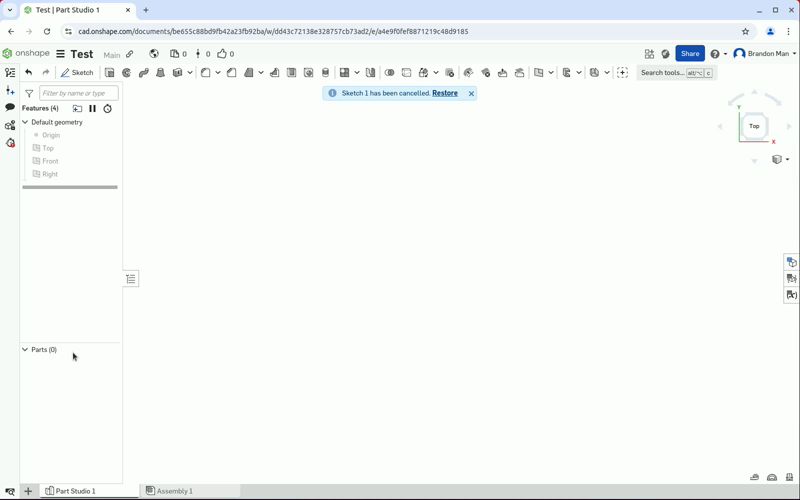
key(shift+p)
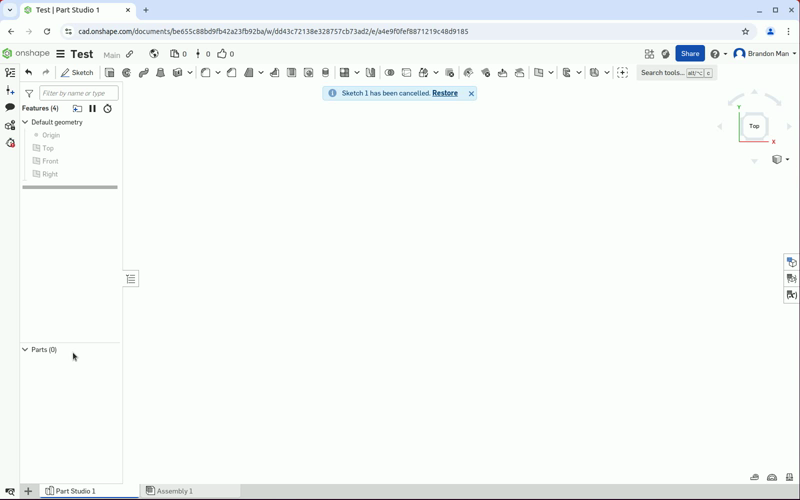
key(space)
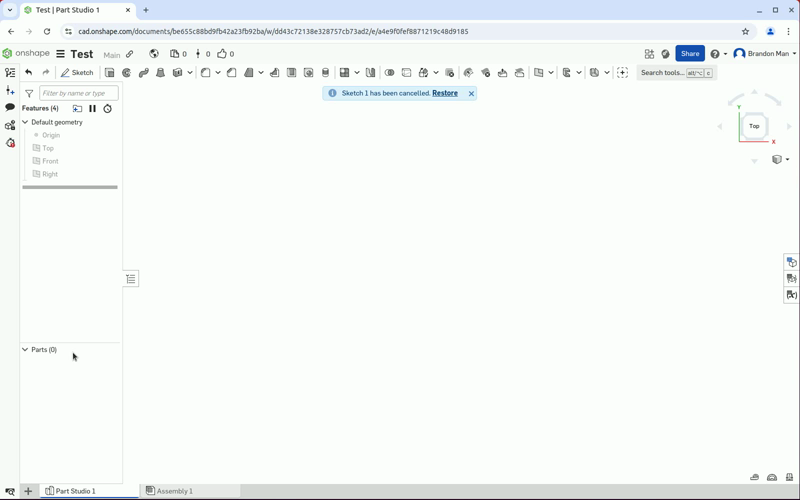
key_down(shift)
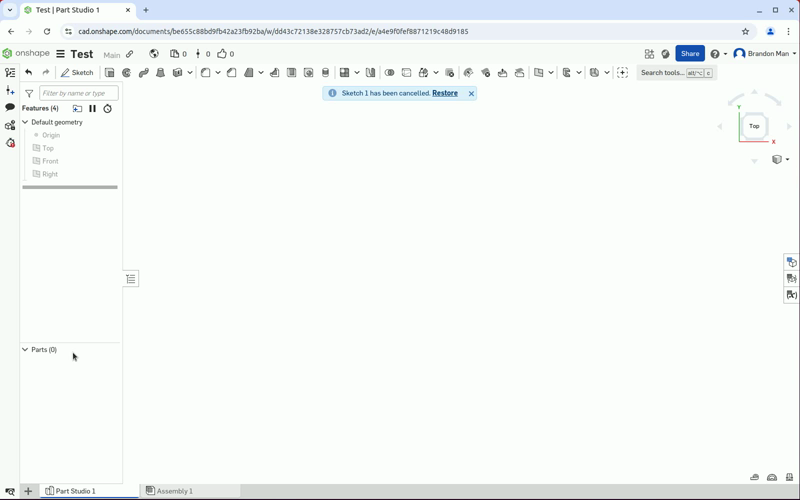
key(up)
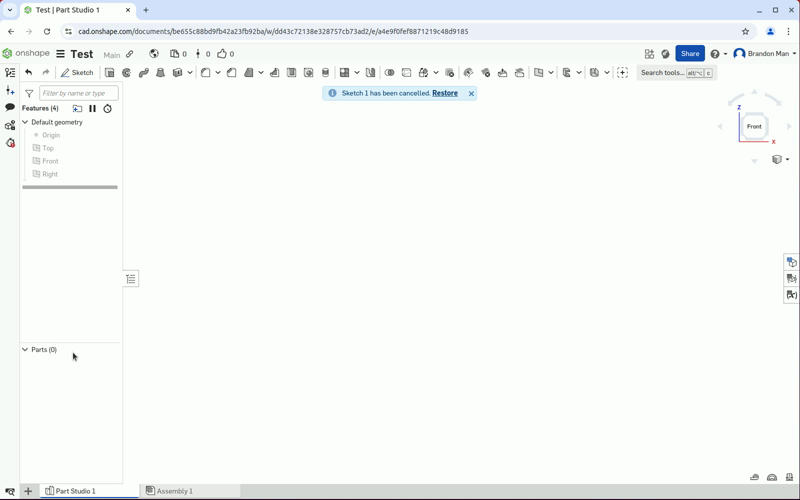
key_up(shift)
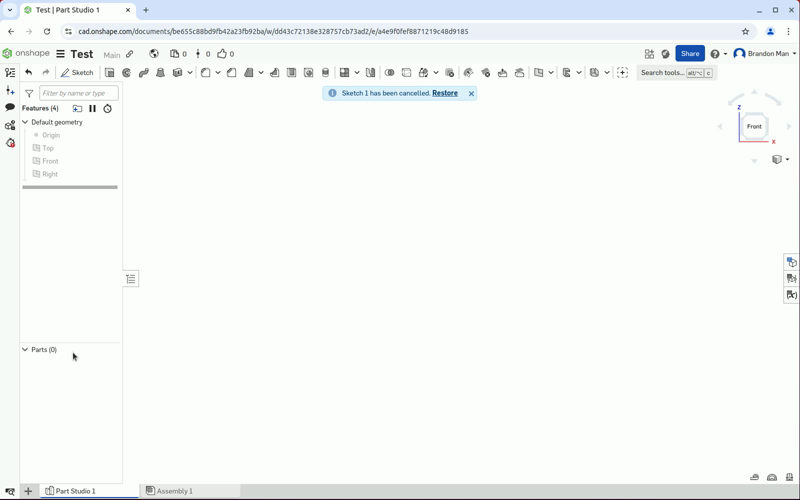
mouse_move(73, 352)
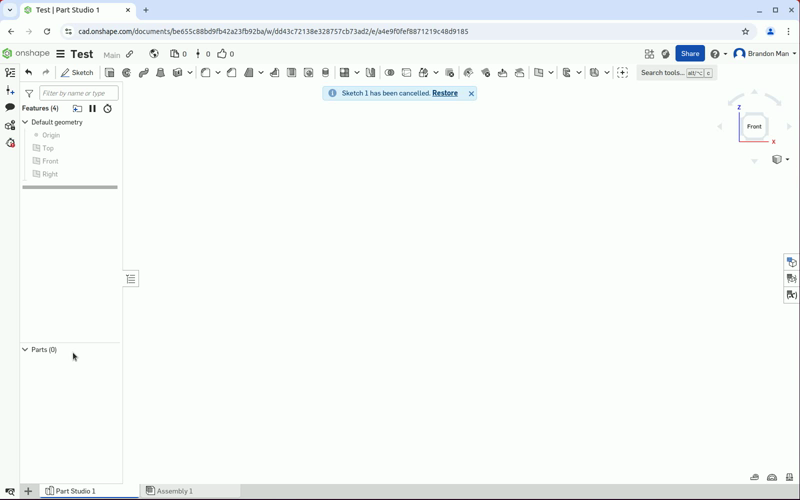
key(shift+y)
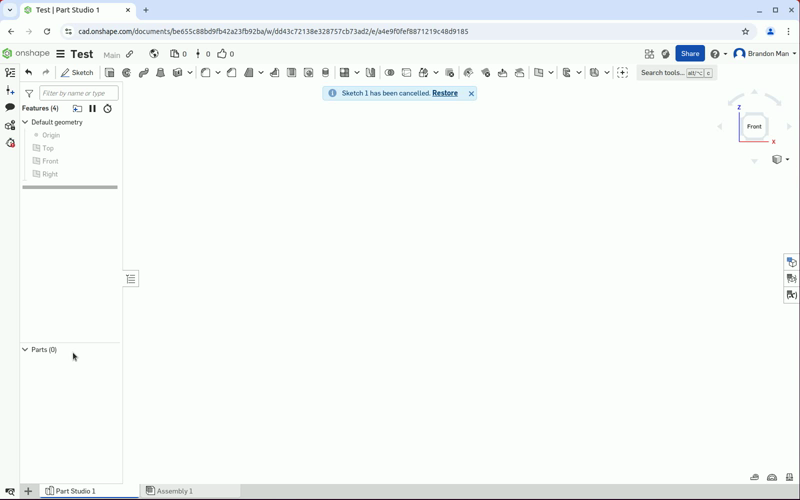
key(shift+s)
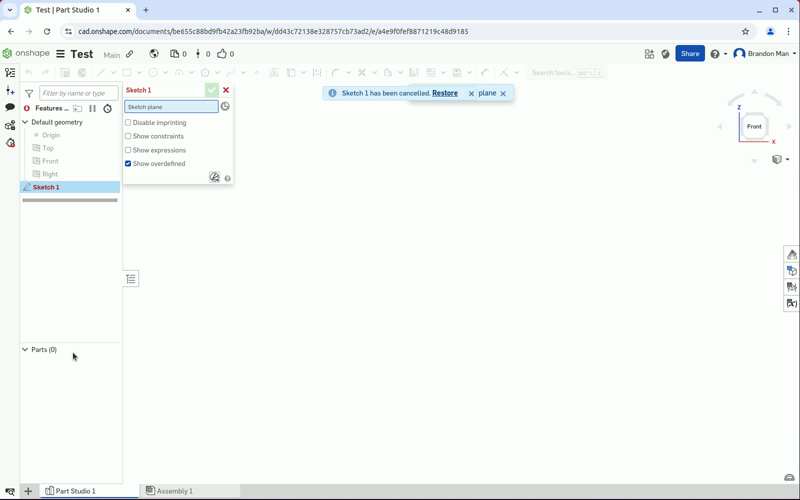
mouse_move(73, 163)
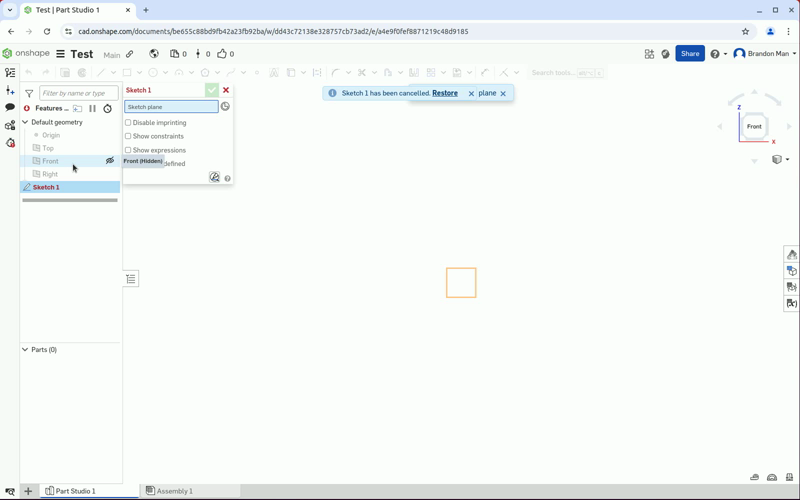
click(73, 163)
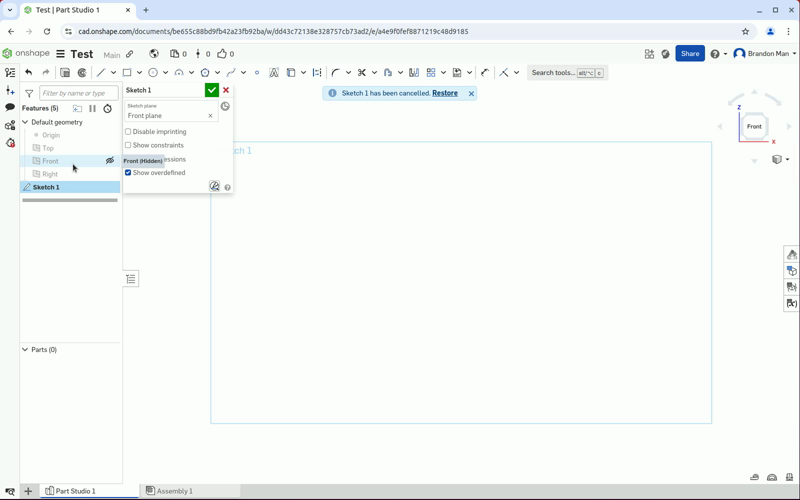
mouse_move(73, 352)
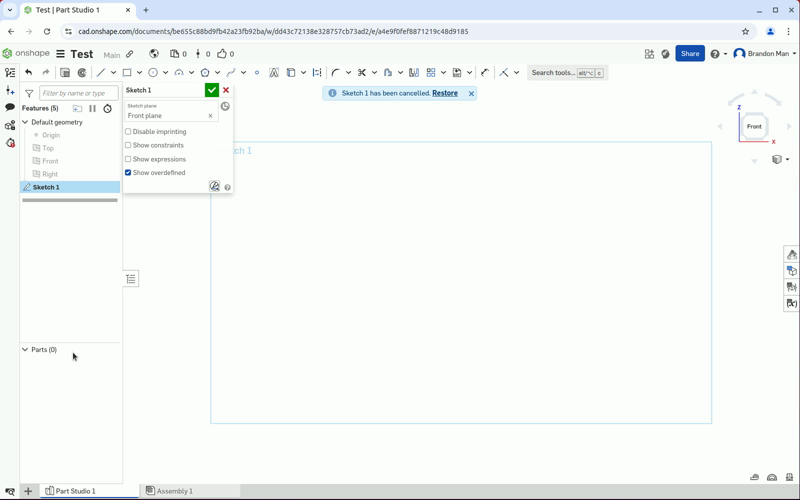
key(y)
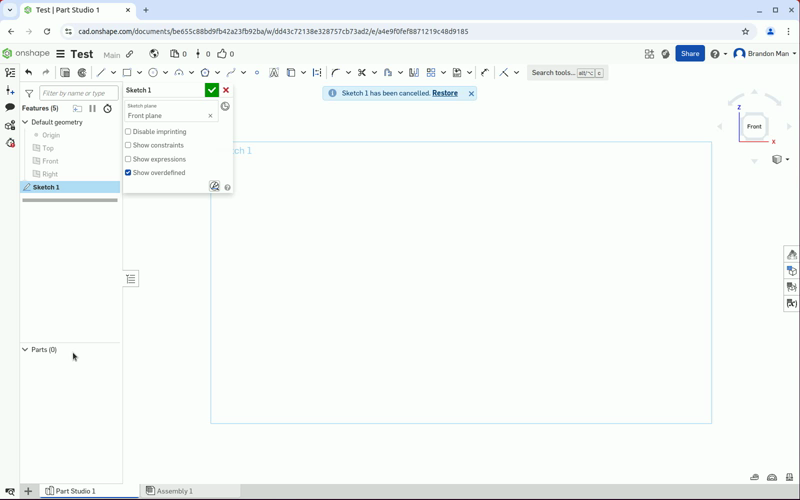
key(c)
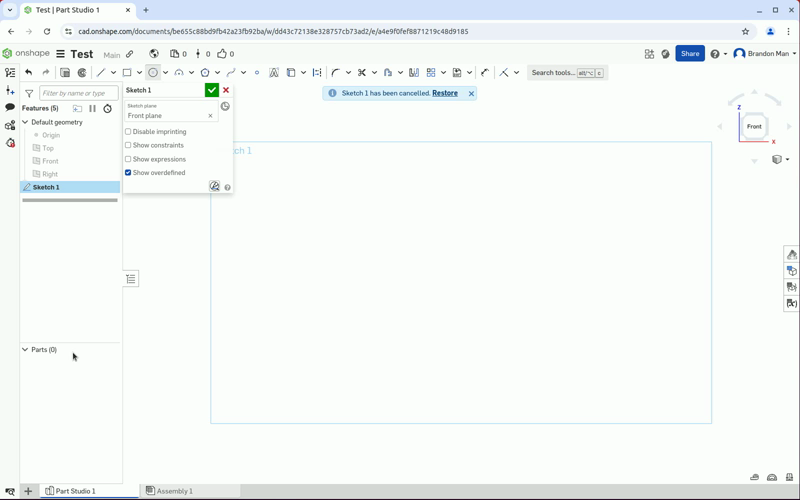
key_down(shift)
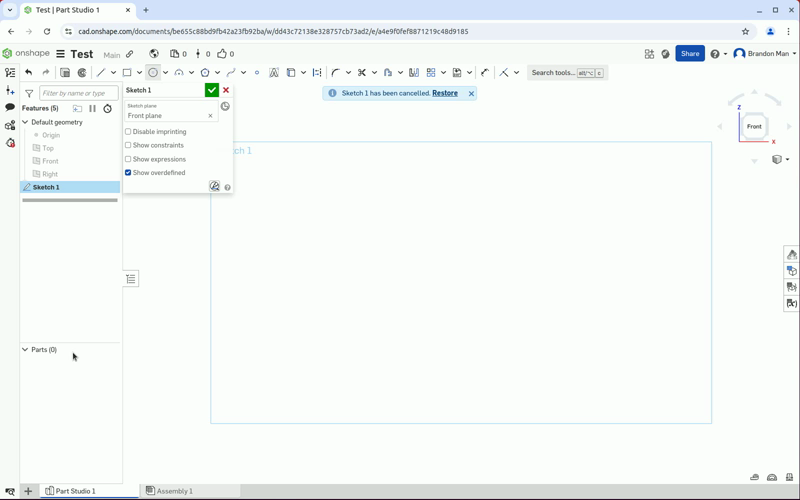
mouse_move(460, 282)
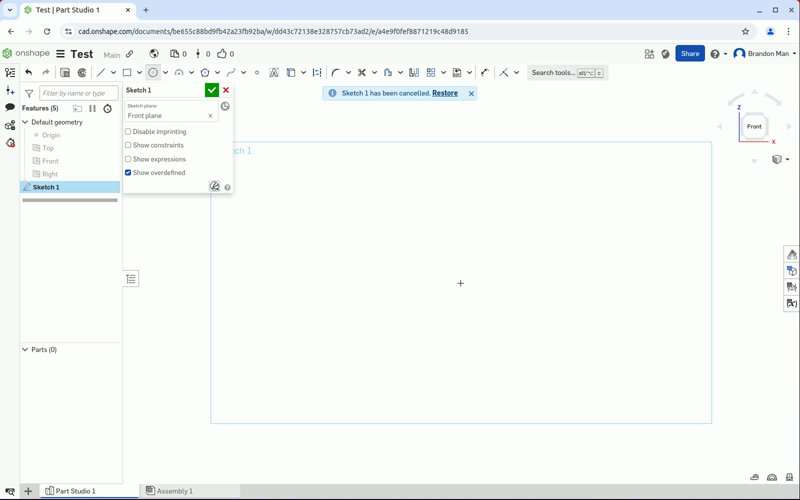
click(460, 282)
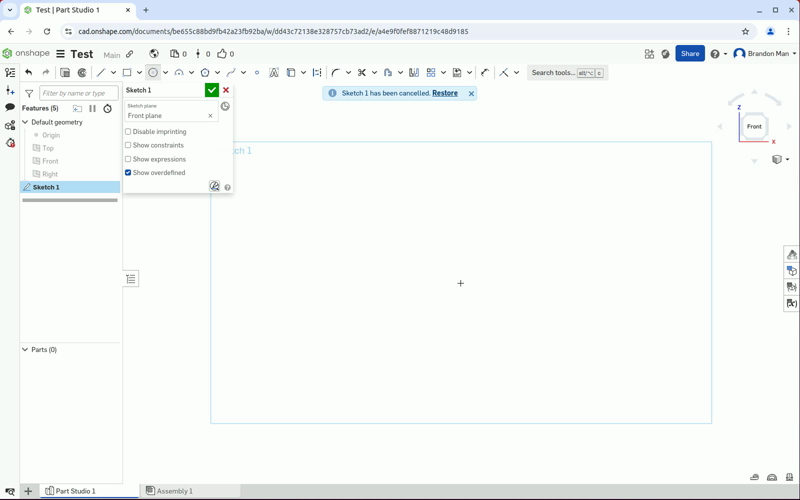
key_up(shift)
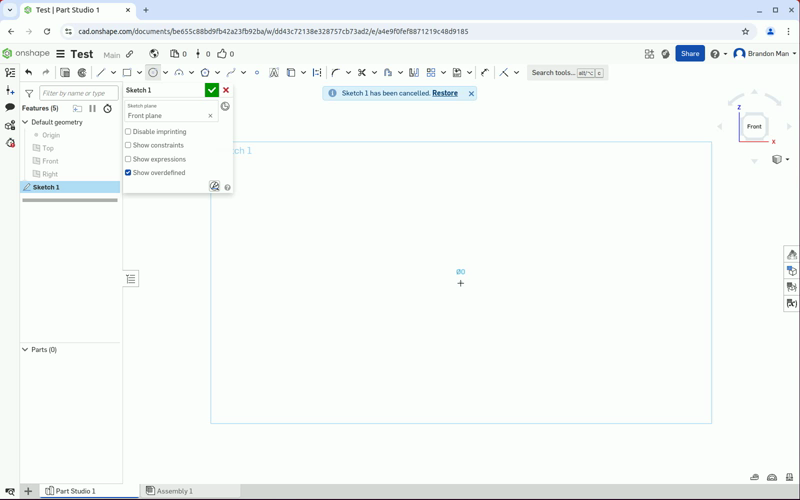
mouse_move(505, 282)
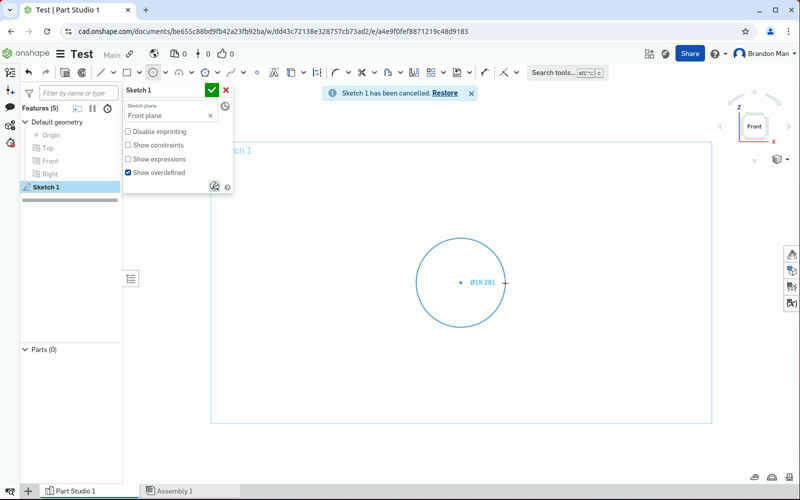
click(505, 282)
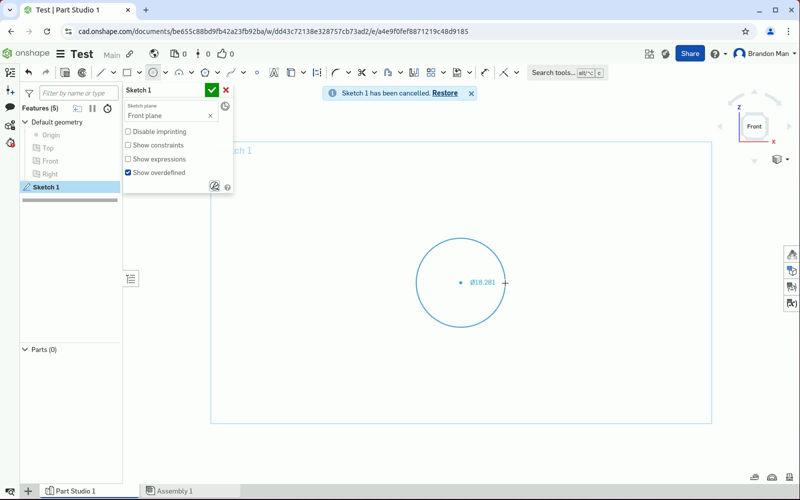
key(esc)
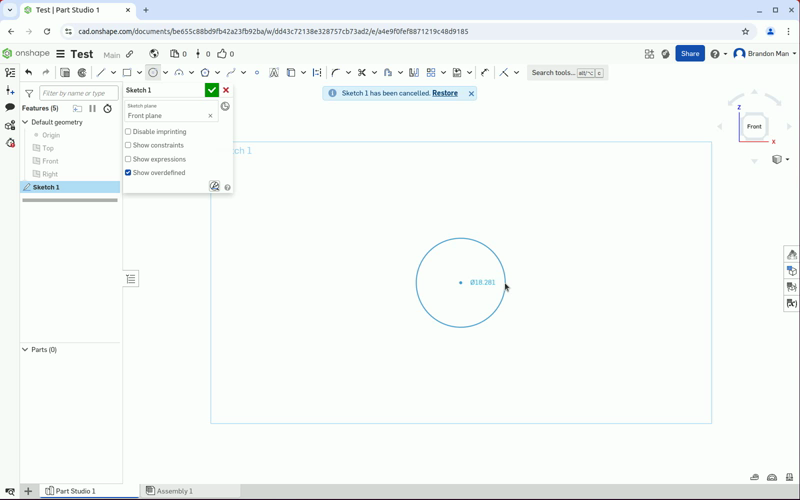
key(c)
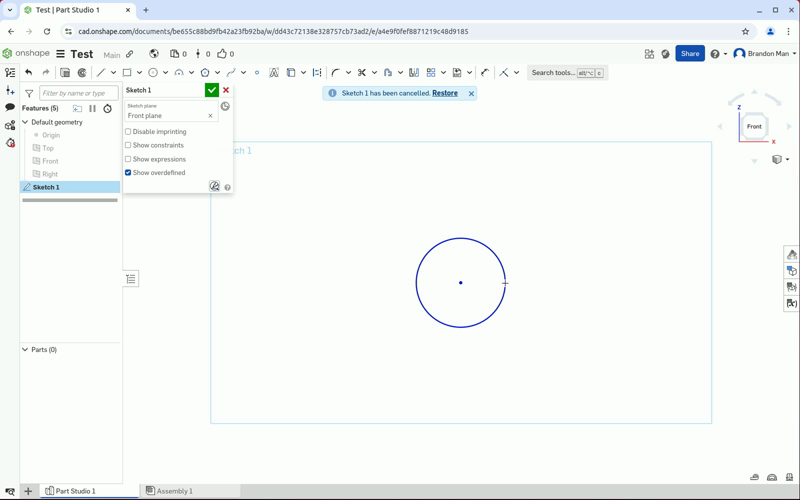
key_down(shift)
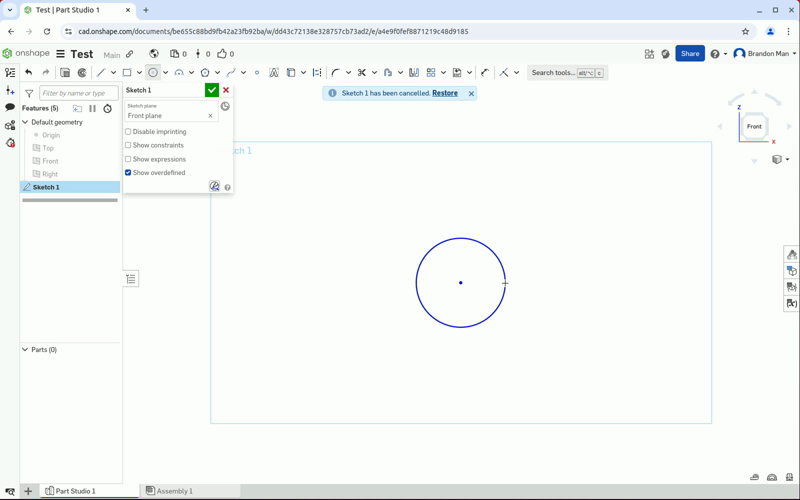
mouse_move(460, 282)
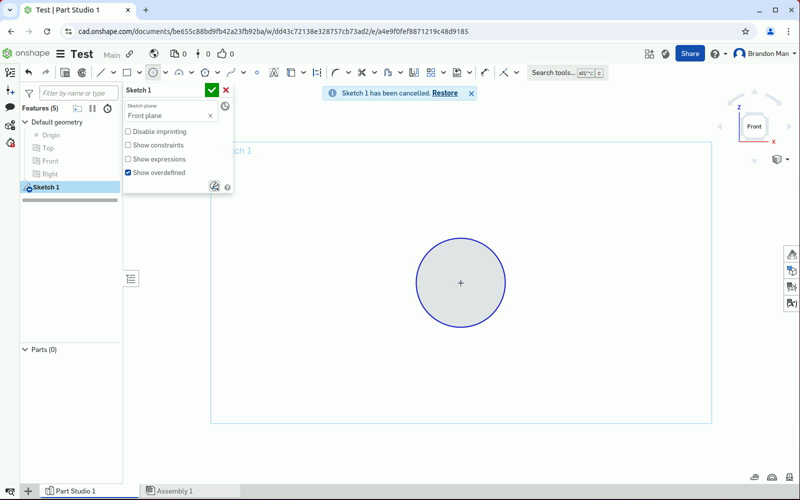
click(460, 282)
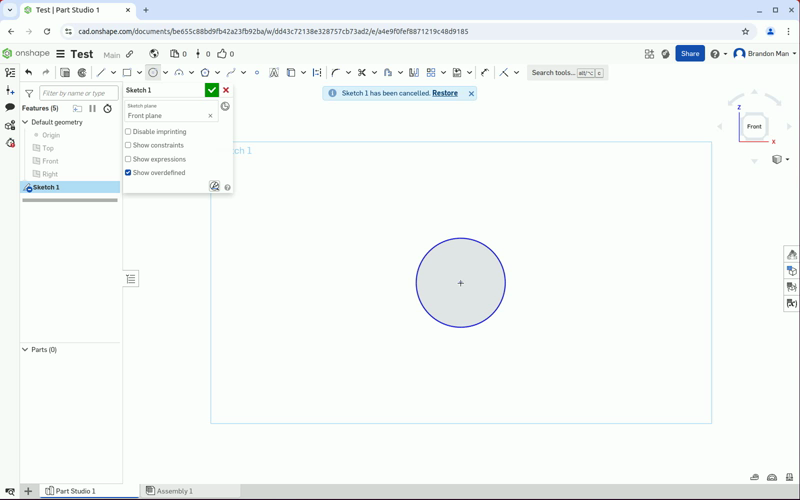
key_up(shift)
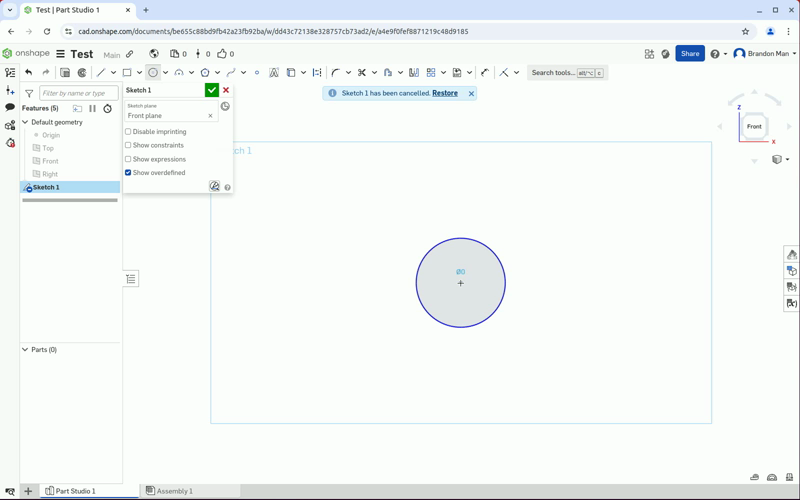
mouse_move(478, 282)
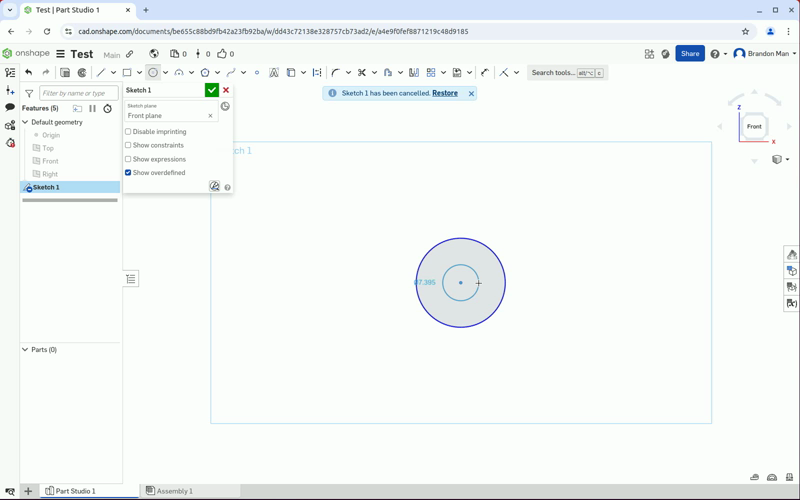
click(478, 282)
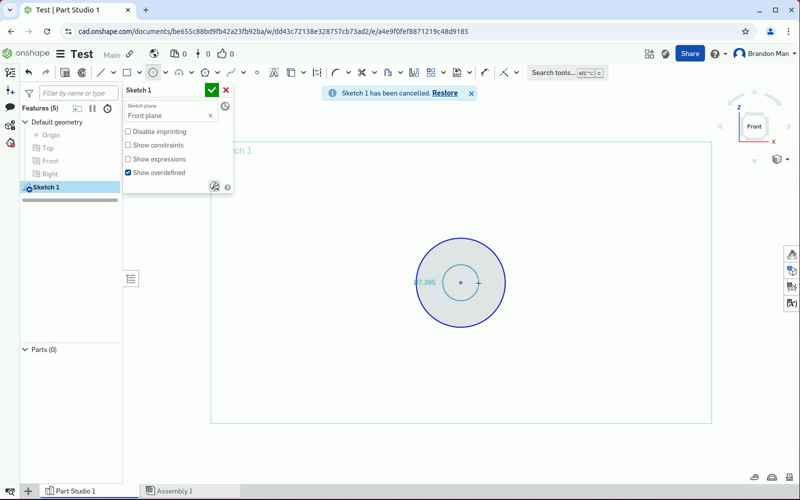
key(esc)
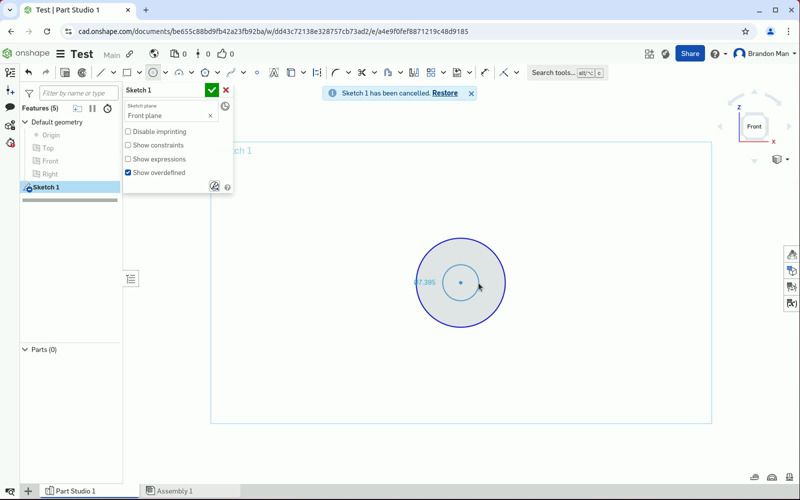
mouse_move(472, 252)
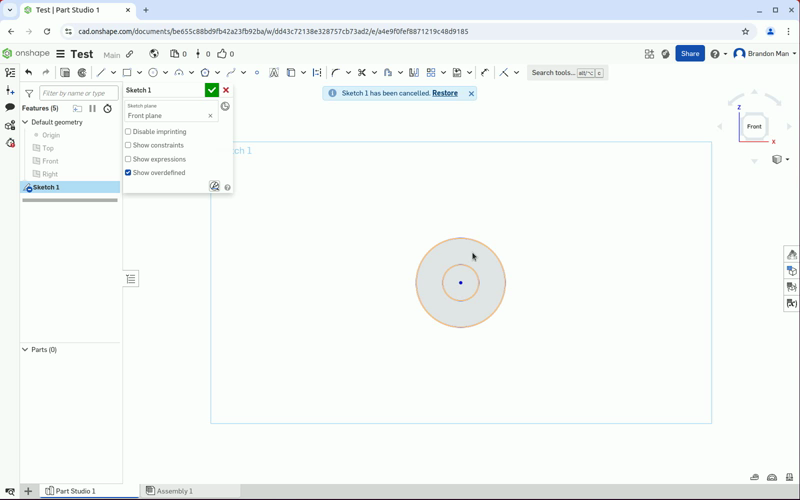
click(472, 252)
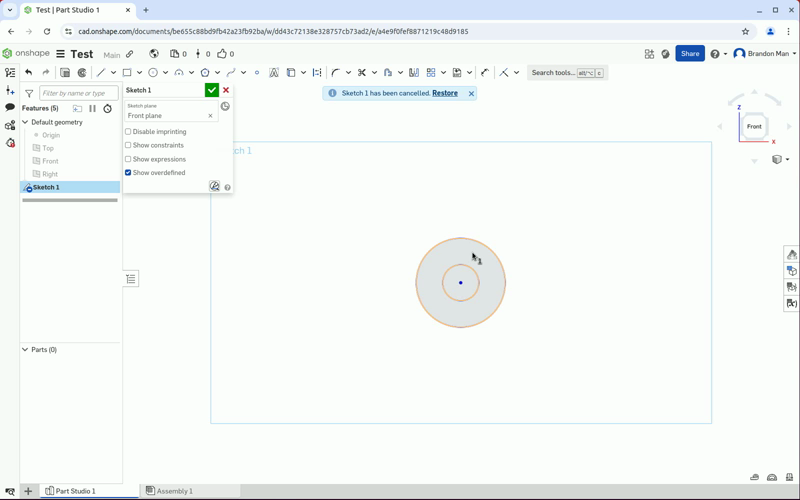
mouse_move(73, 352)
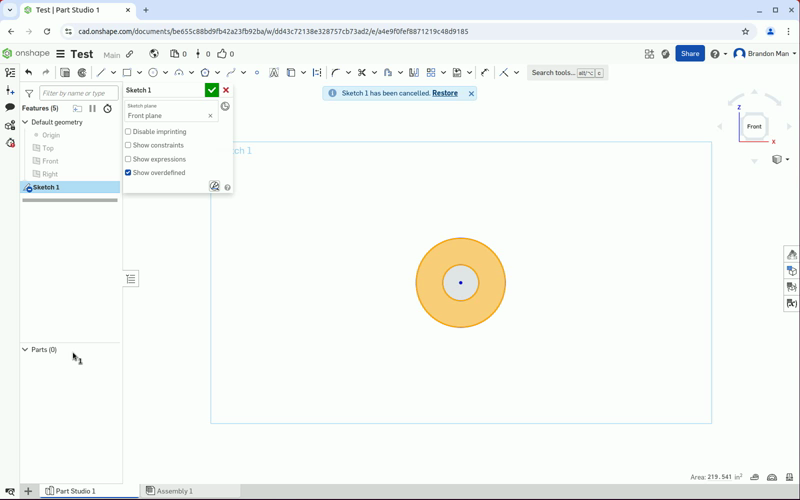
key(shift+y)
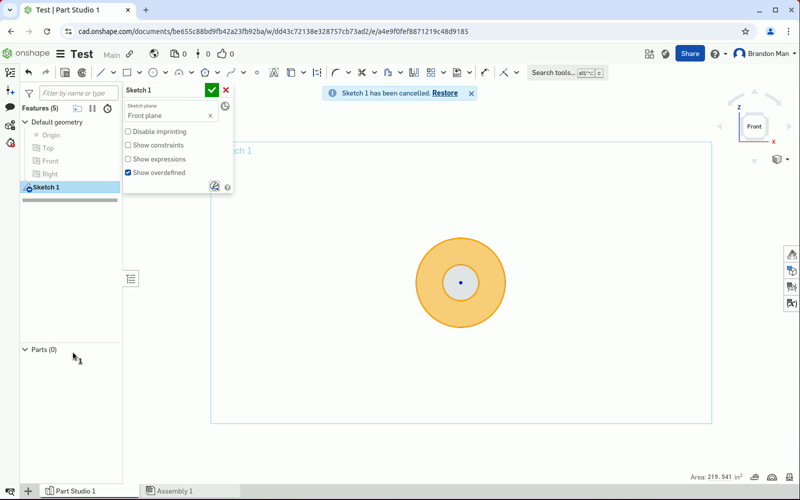
key(shift+e)
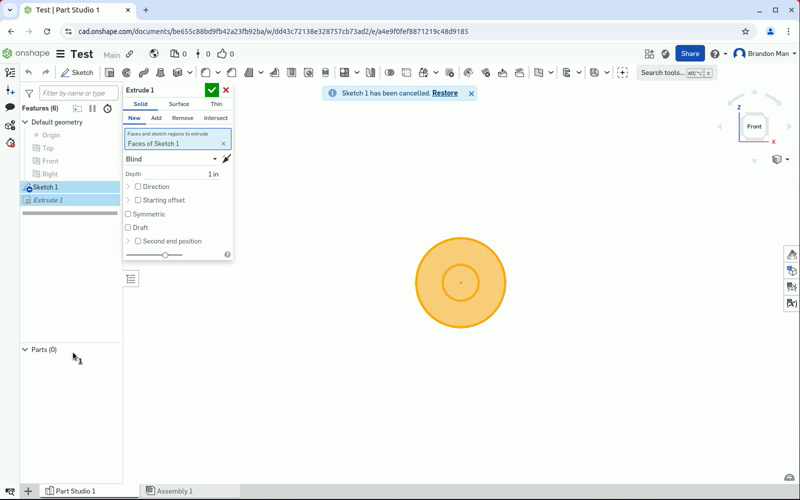
mouse_move(143, 106)
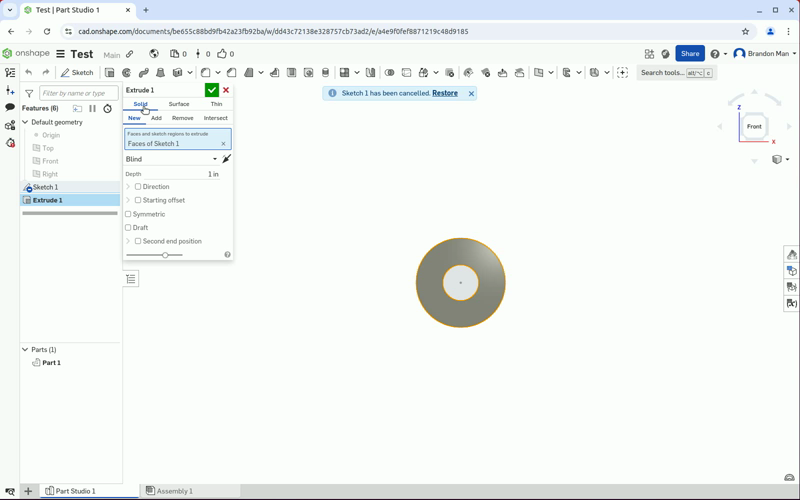
click(143, 106)
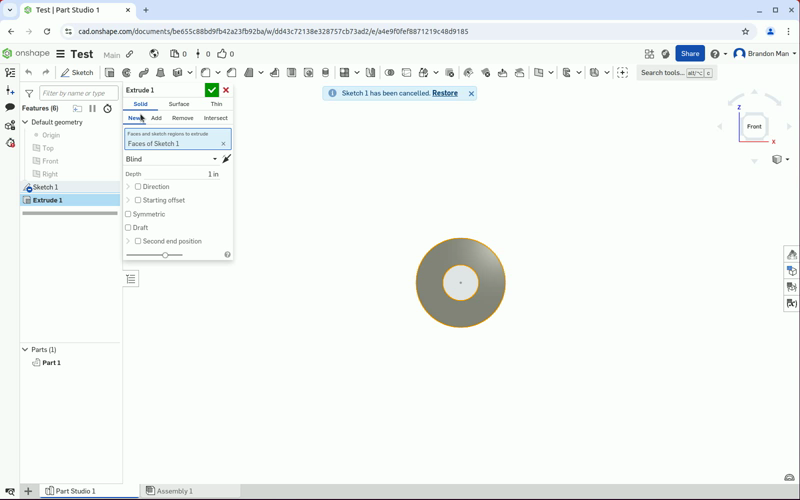
mouse_move(137, 120)
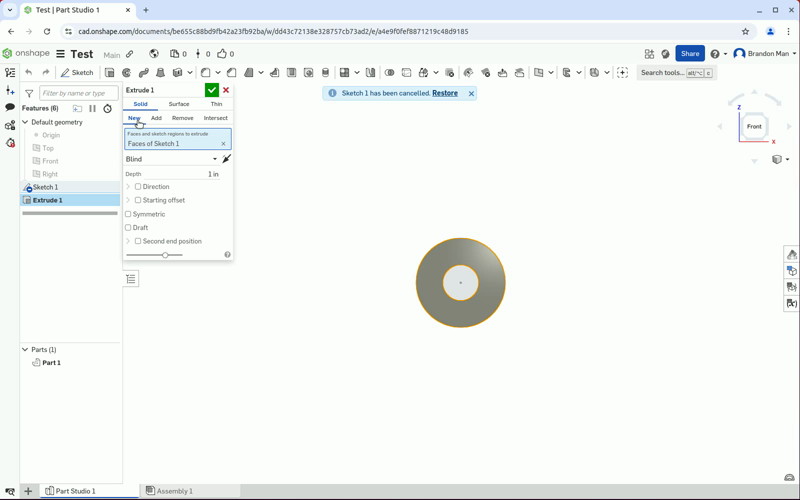
click(137, 120)
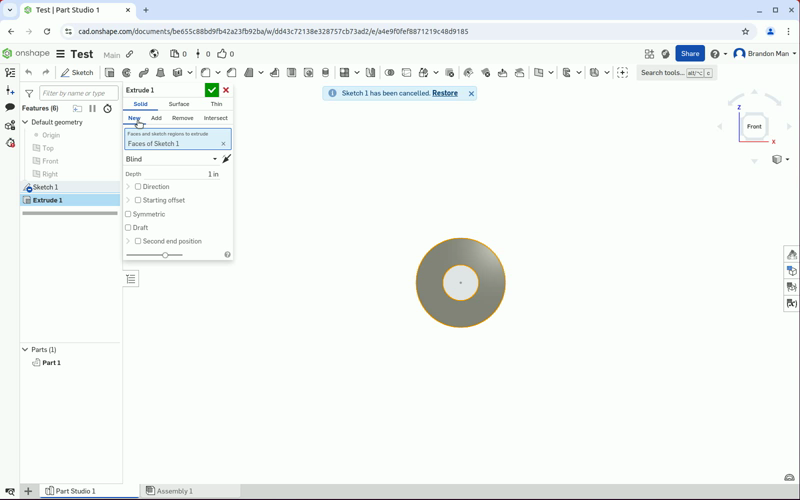
key(tab, 4)
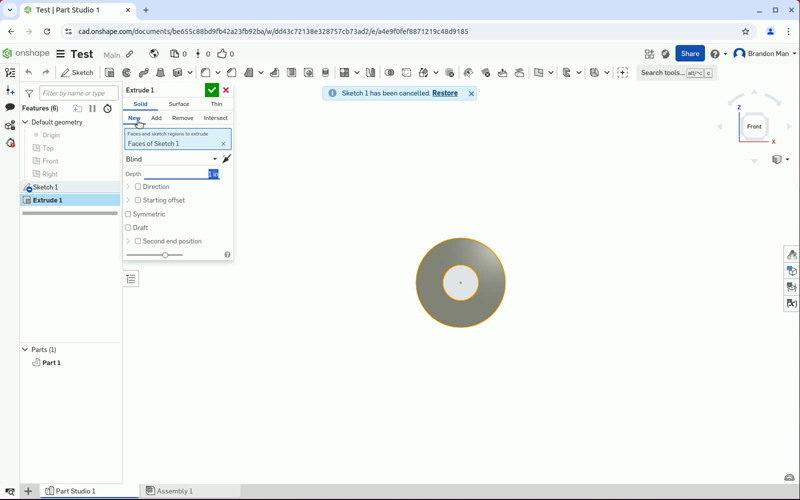
text(3.611)
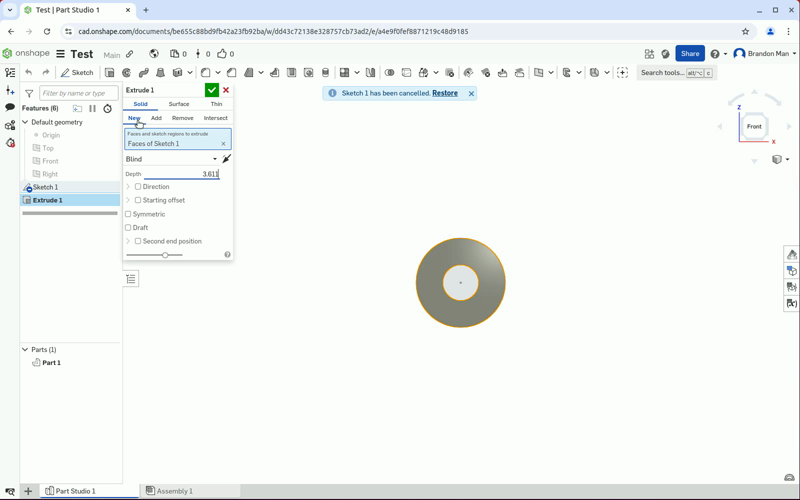
key(enter)
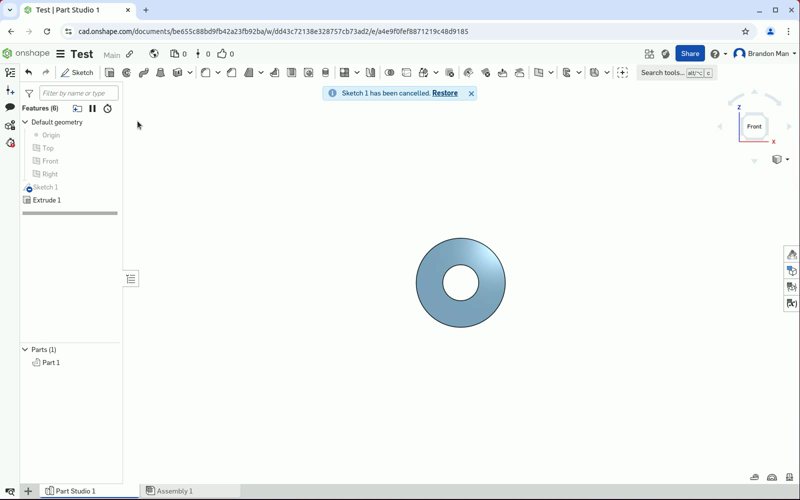
key(shift+h)
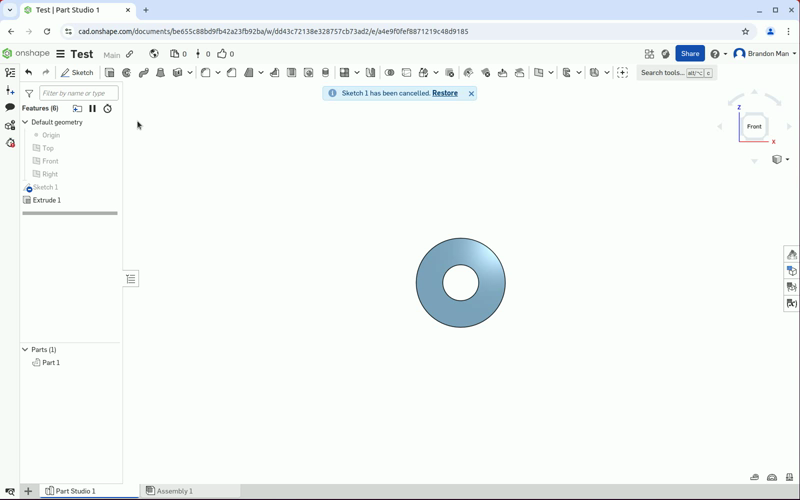
key(shift+h)
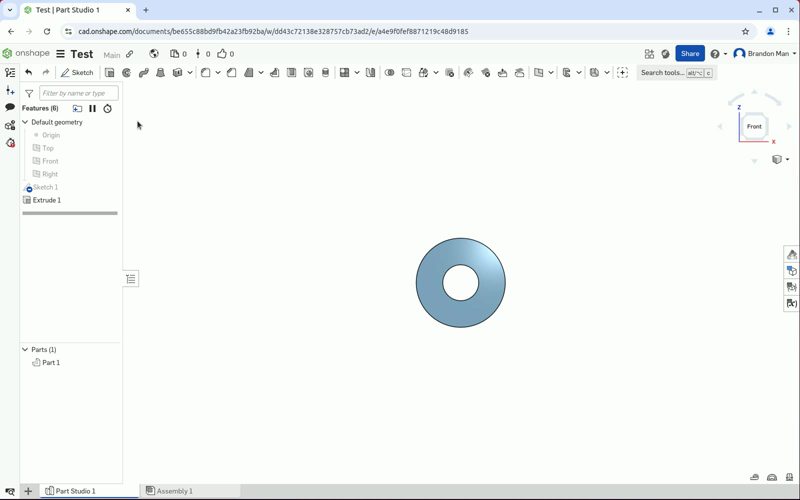
mouse_move(73, 189)
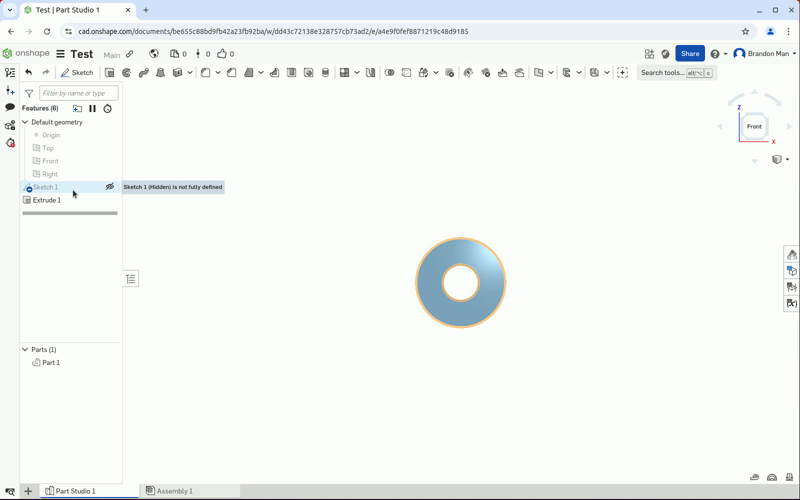
click(73, 189)
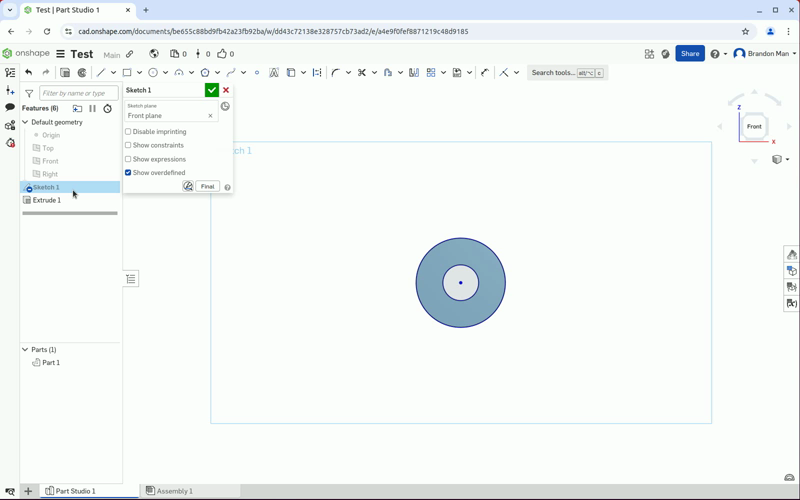
mouse_move(229, 92)
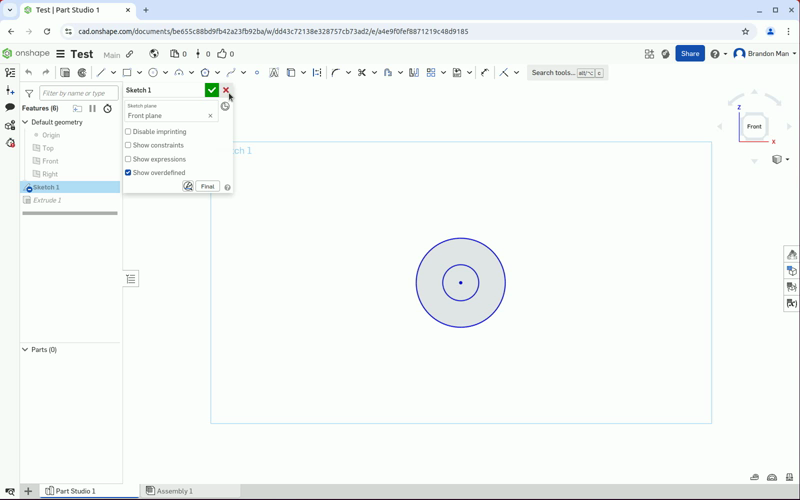
click(229, 92)
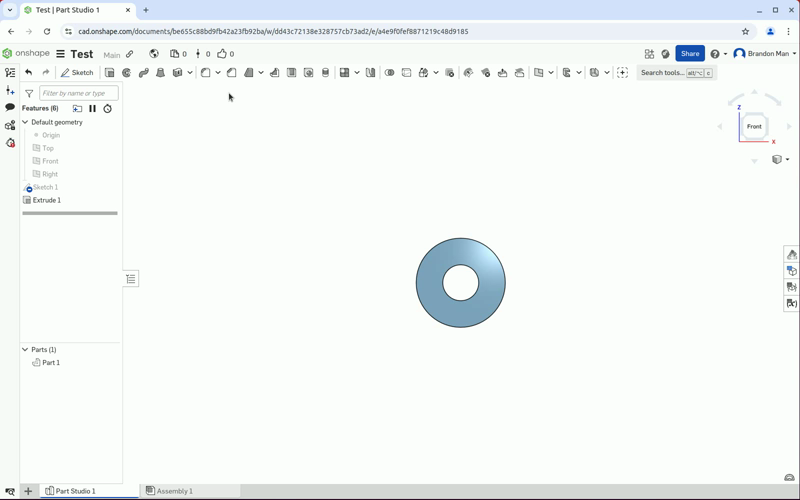
mouse_move(541, 75)
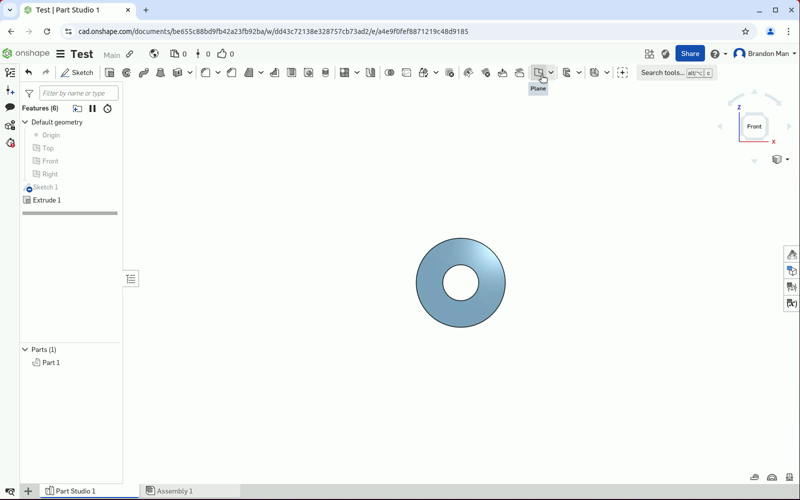
click(541, 75)
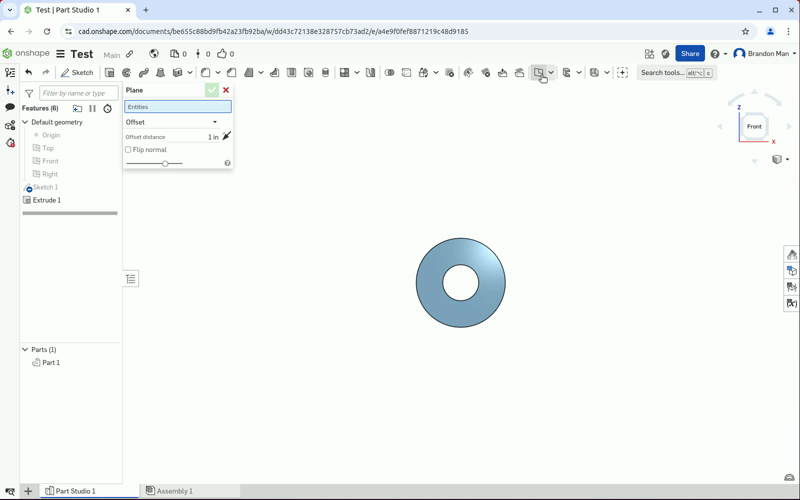
mouse_move(73, 163)
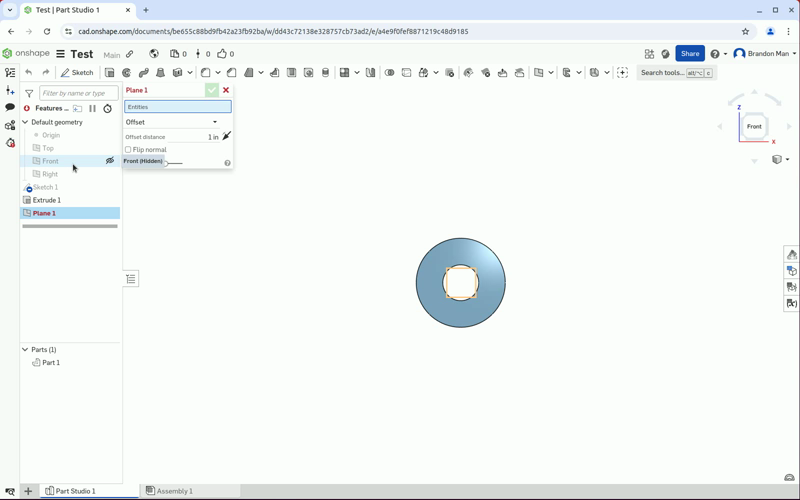
click(73, 163)
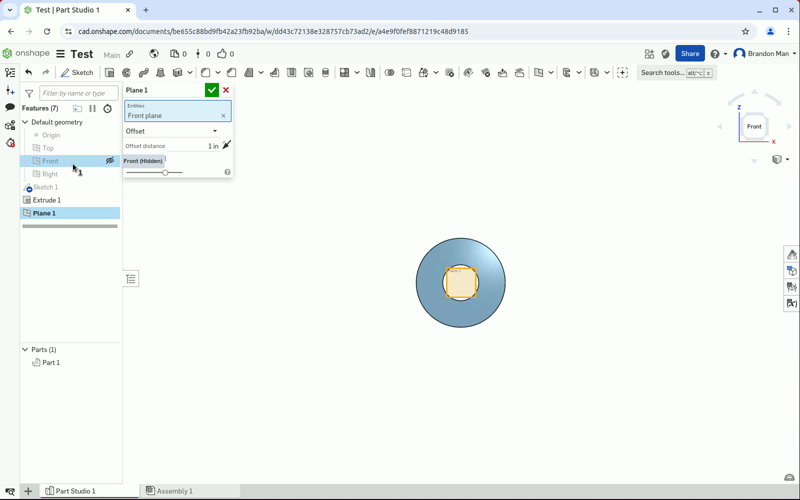
key(tab, 2)
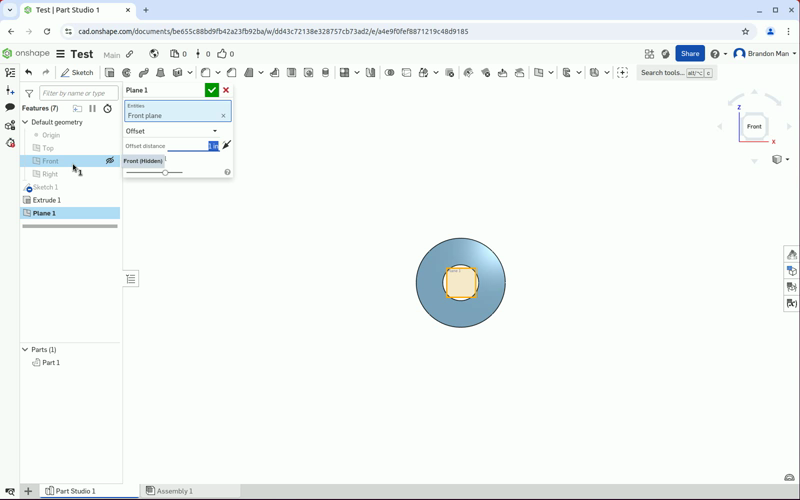
text(3.605)
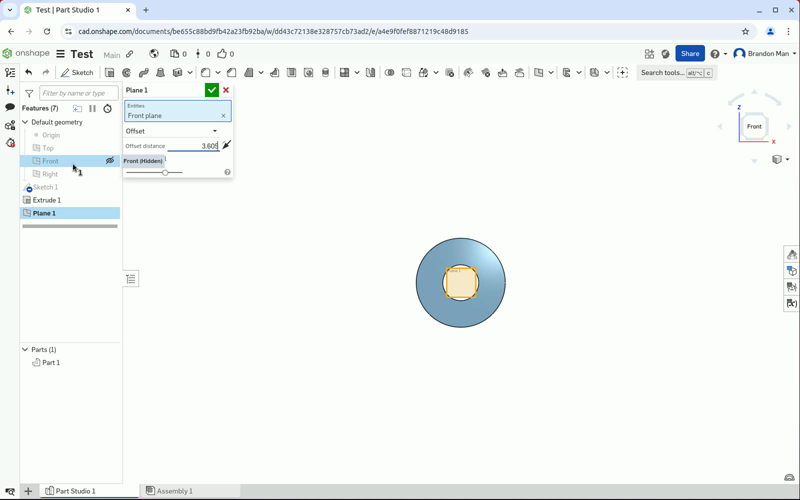
key(enter, 2)
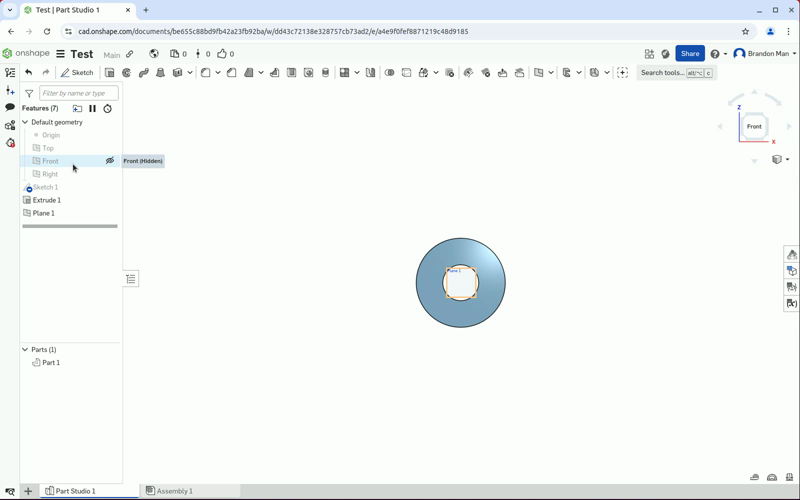
key(shift+s)
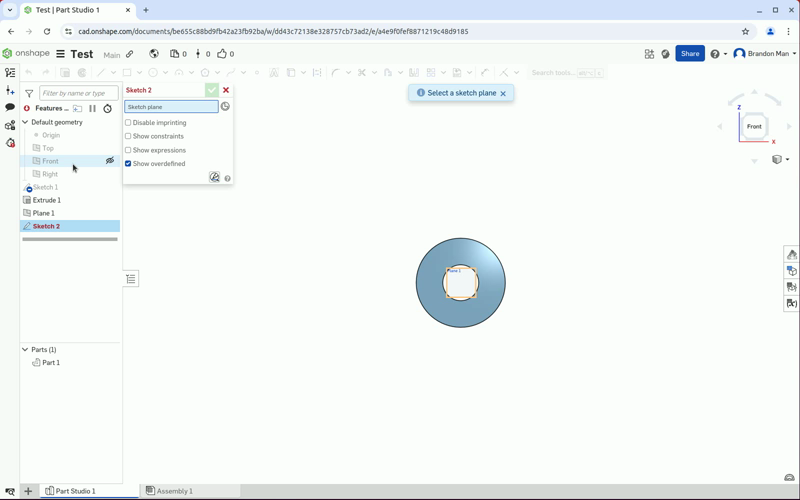
mouse_move(73, 215)
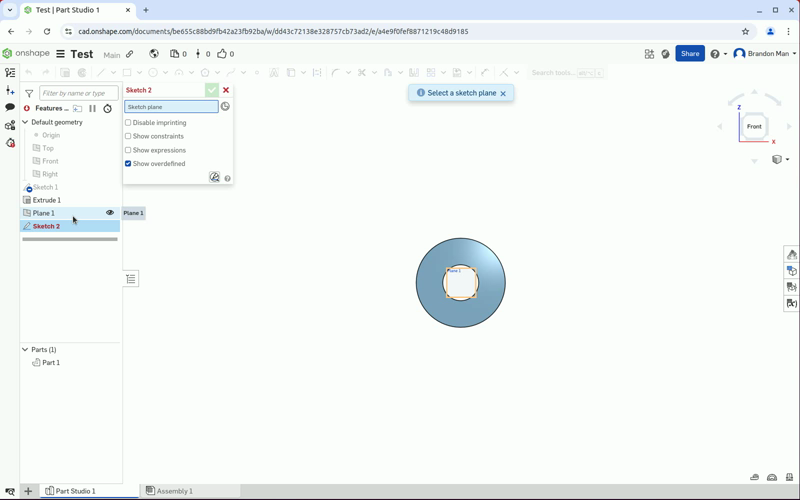
click(73, 215)
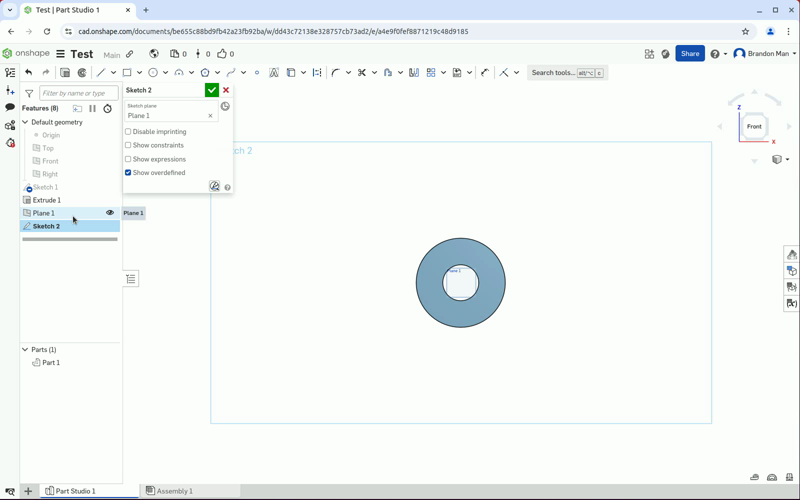
mouse_move(73, 352)
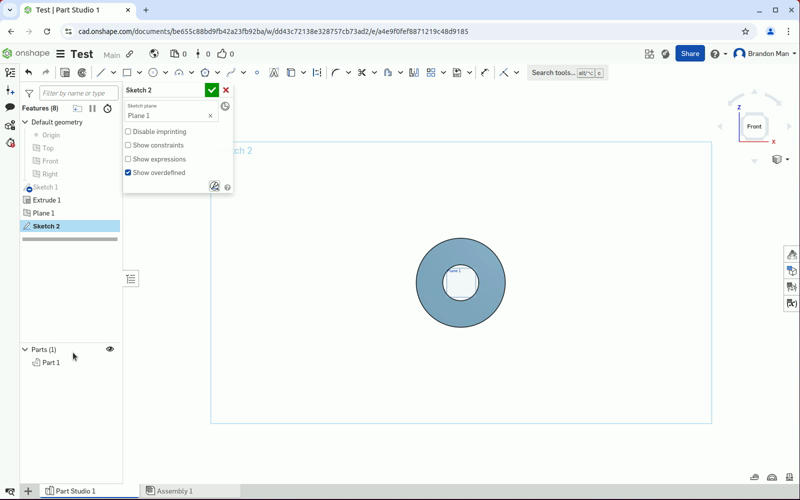
key(y)
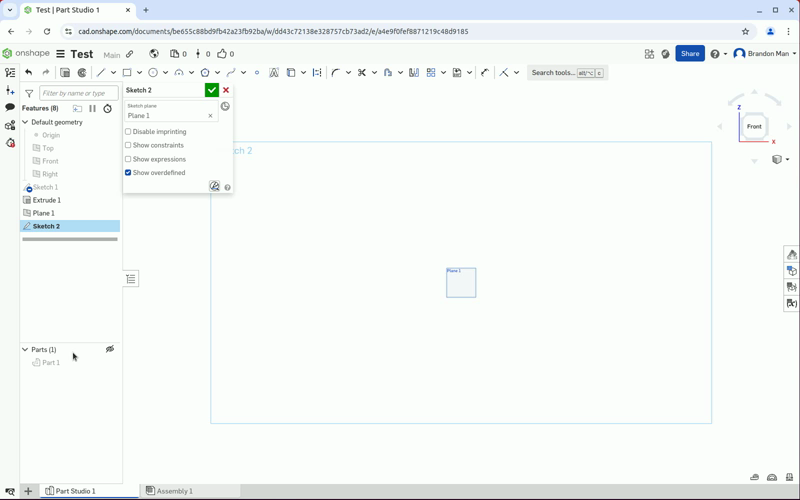
key(c)
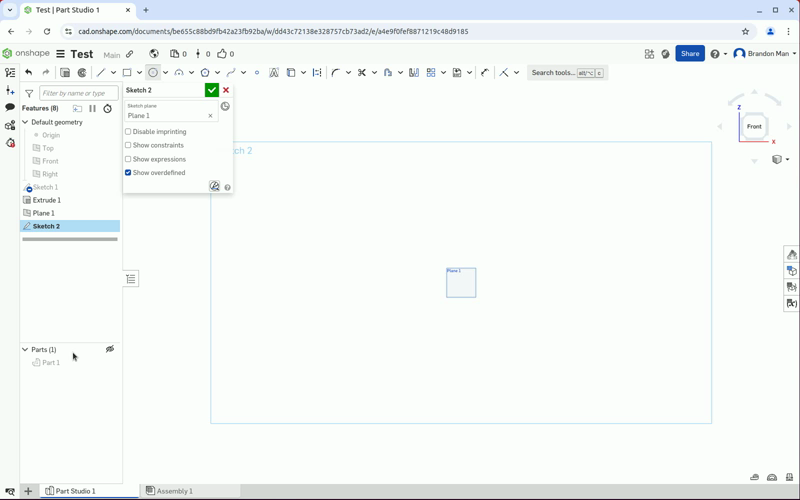
key_down(shift)
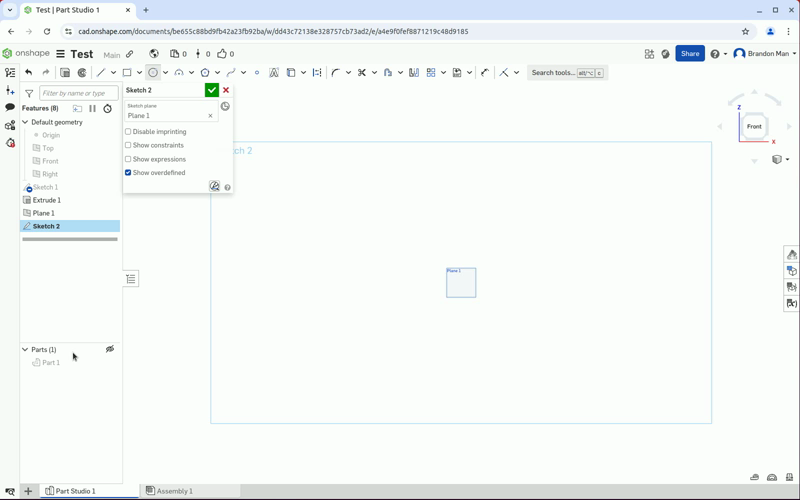
mouse_move(460, 282)
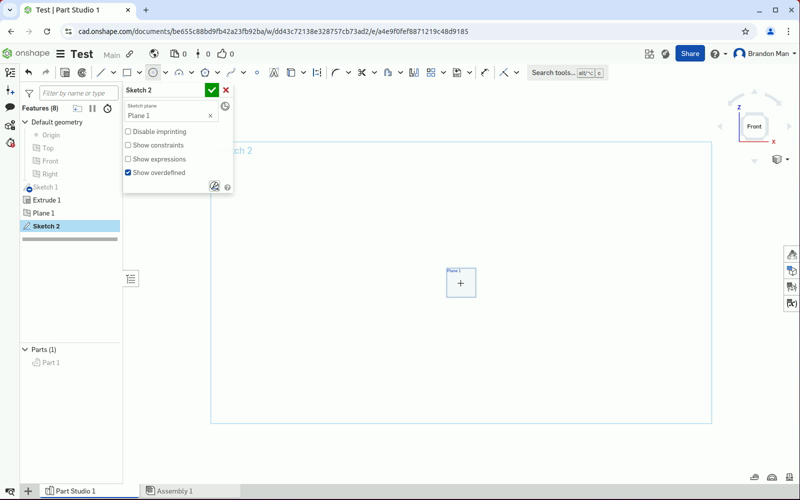
click(460, 282)
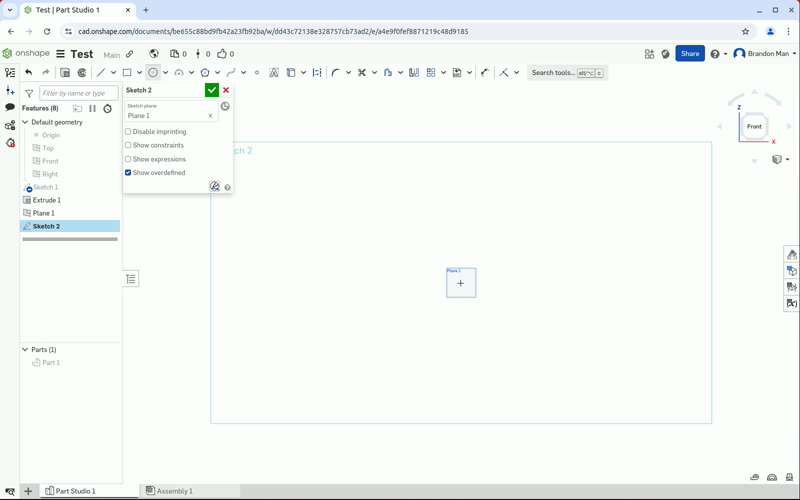
key_up(shift)
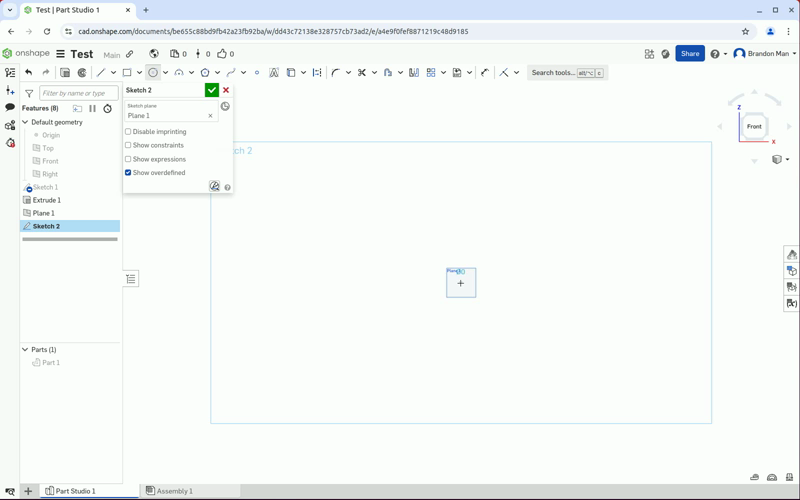
mouse_move(492, 282)
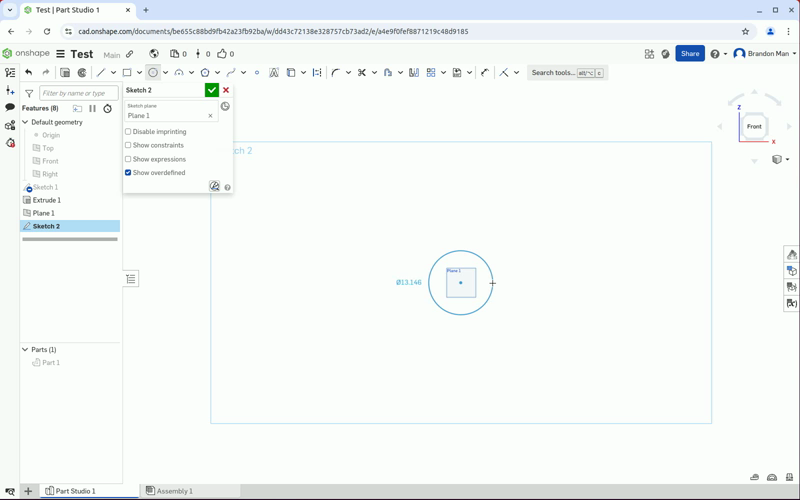
click(492, 282)
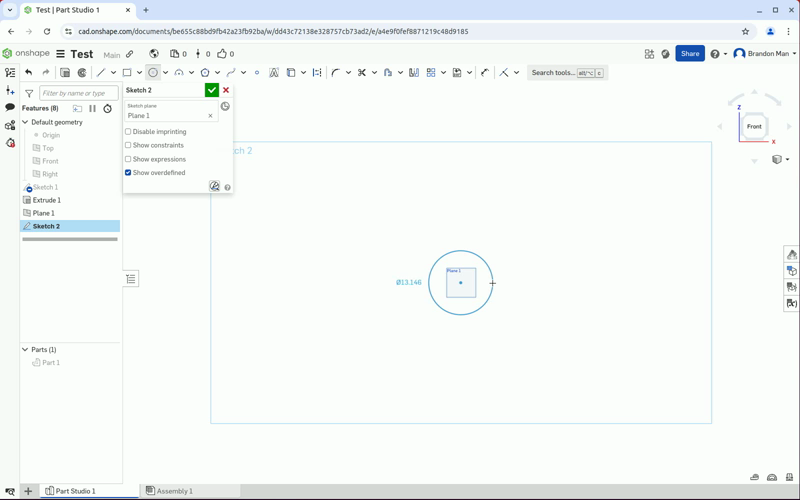
key(esc)
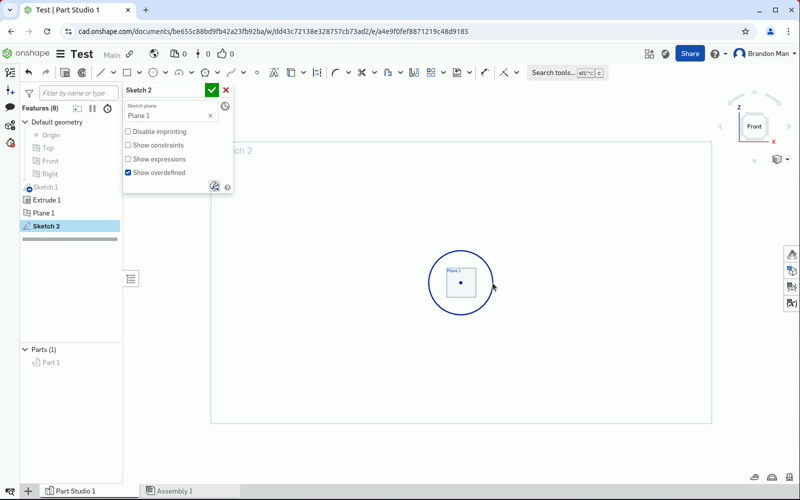
key(c)
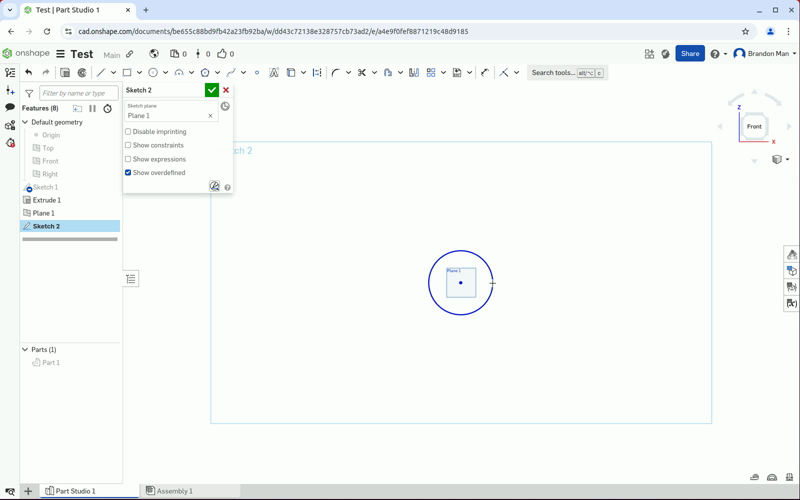
key_down(shift)
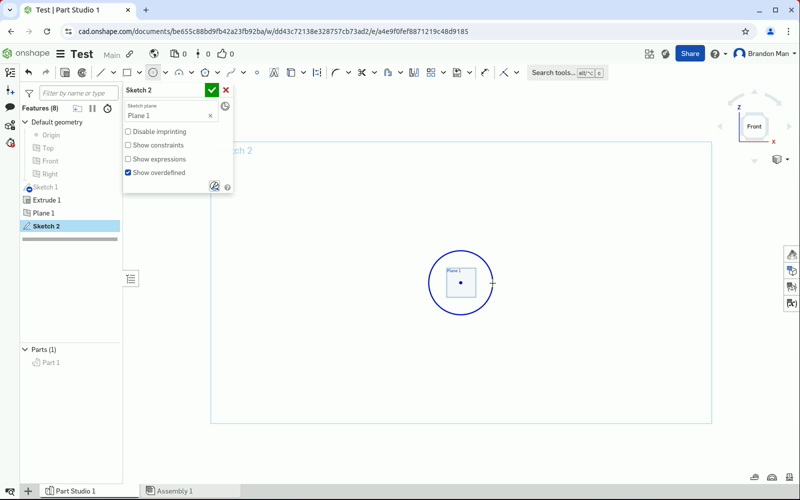
mouse_move(460, 282)
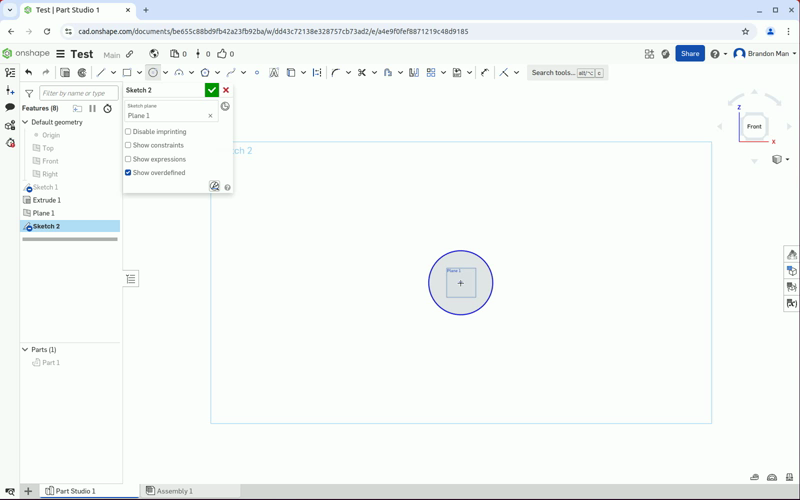
click(460, 282)
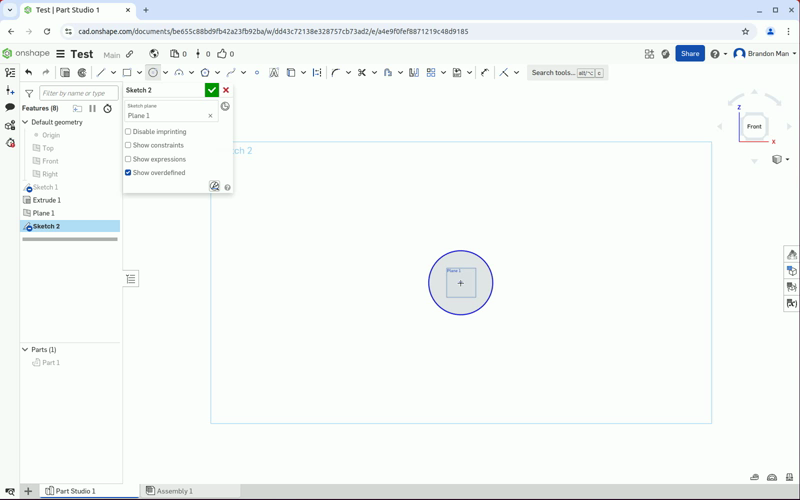
key_up(shift)
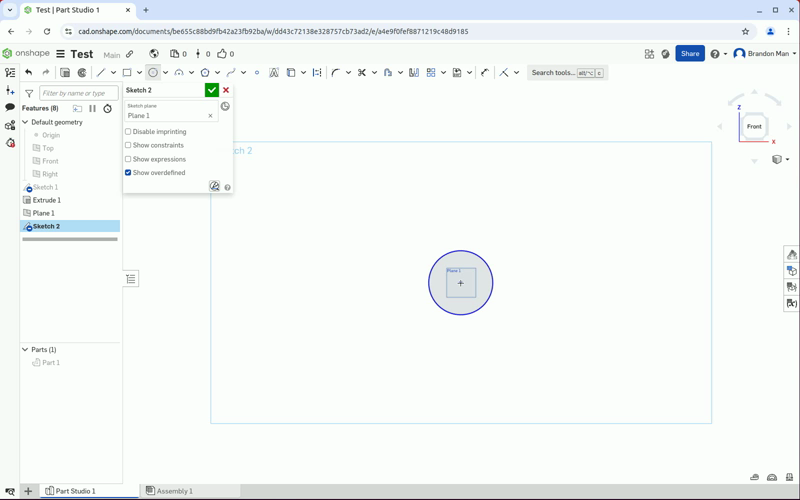
mouse_move(478, 282)
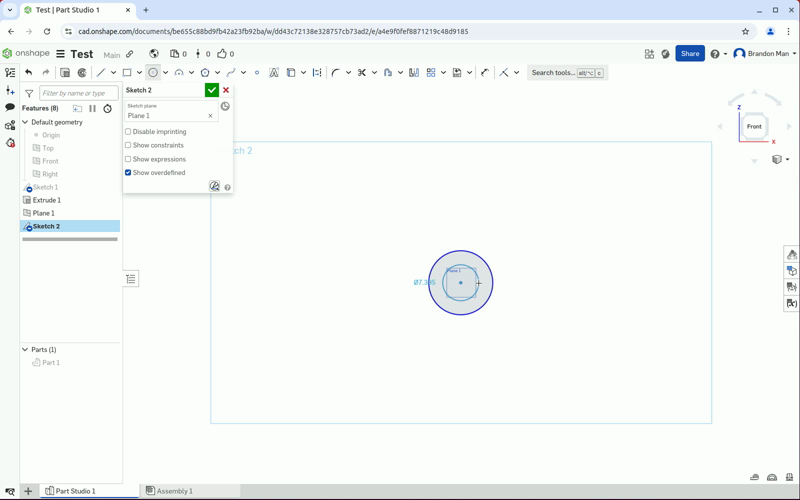
click(478, 282)
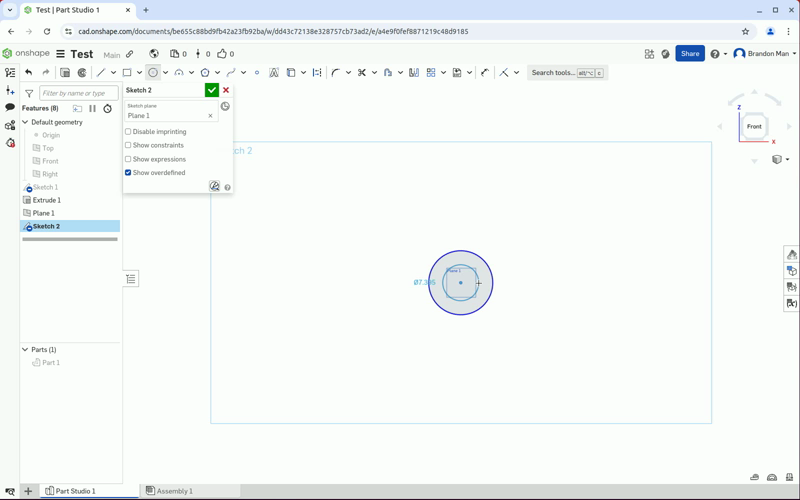
key(esc)
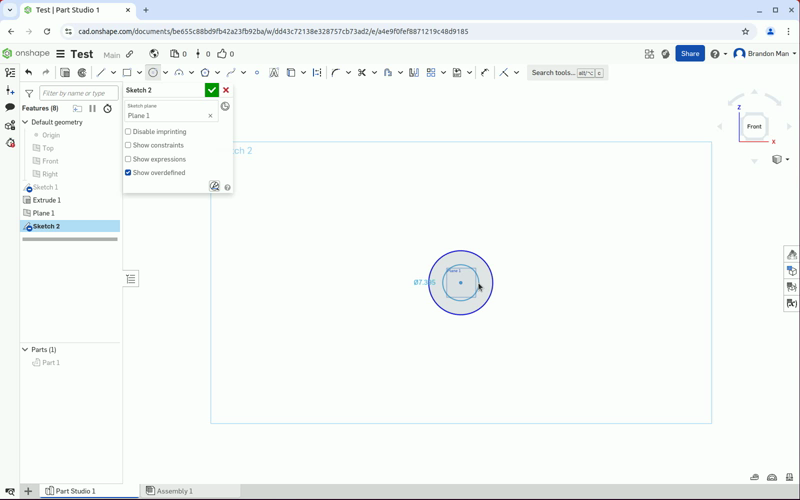
mouse_move(444, 260)
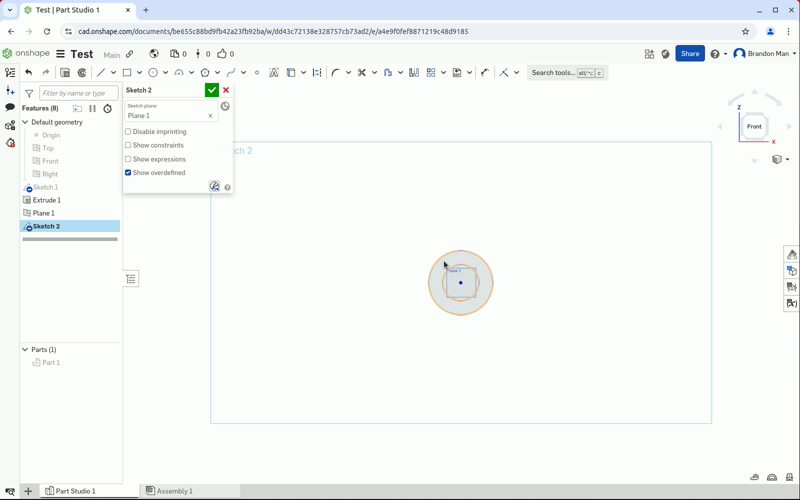
click(444, 260)
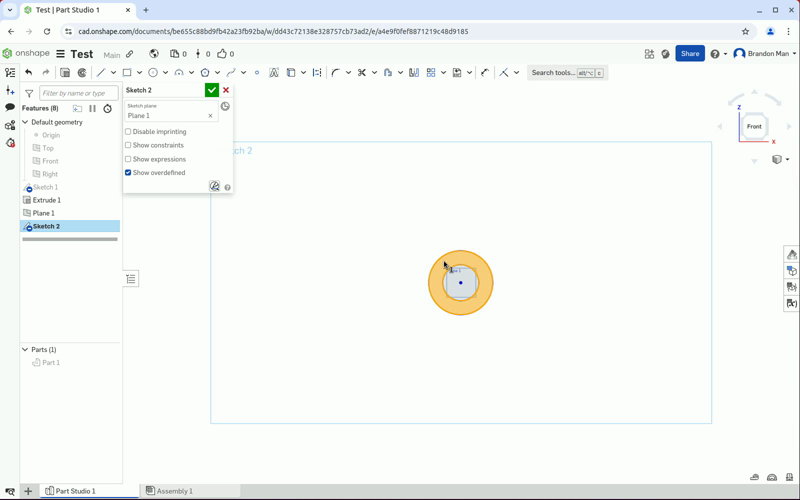
mouse_move(73, 352)
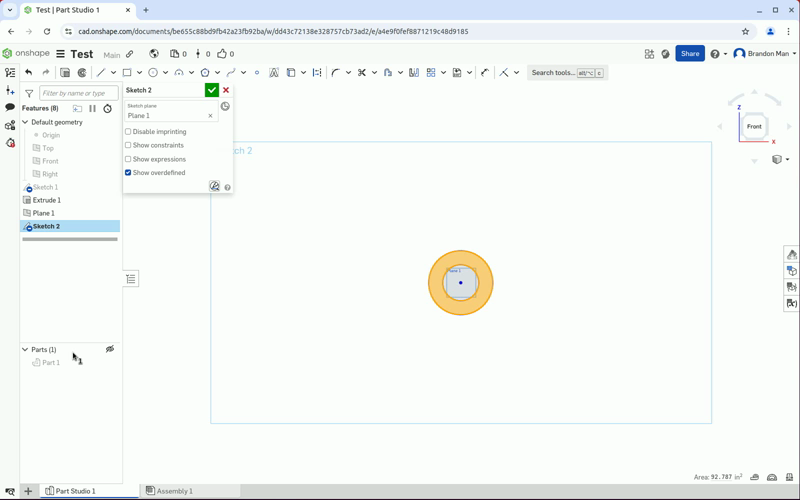
key(shift+y)
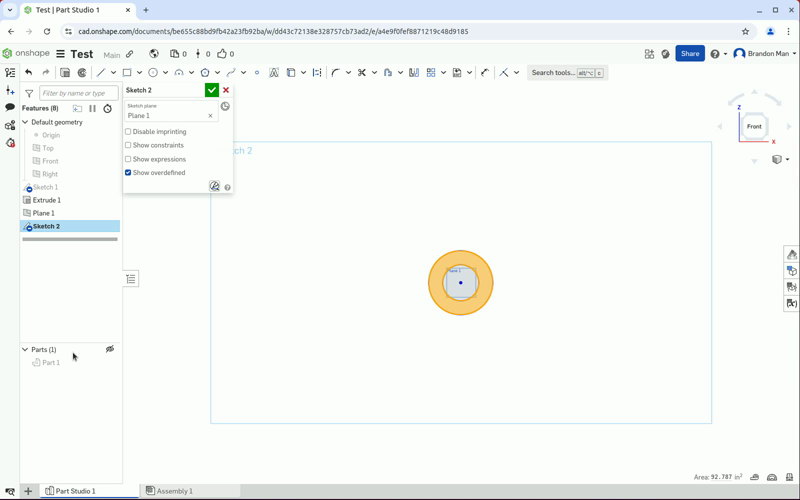
key(shift+e)
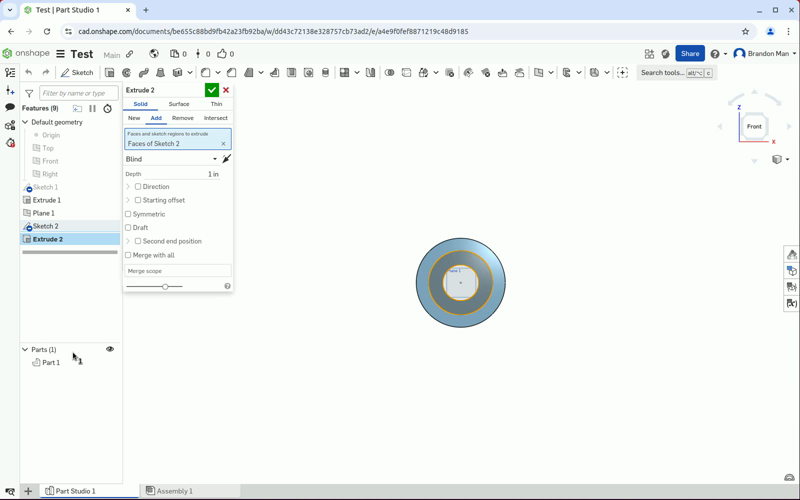
mouse_move(143, 106)
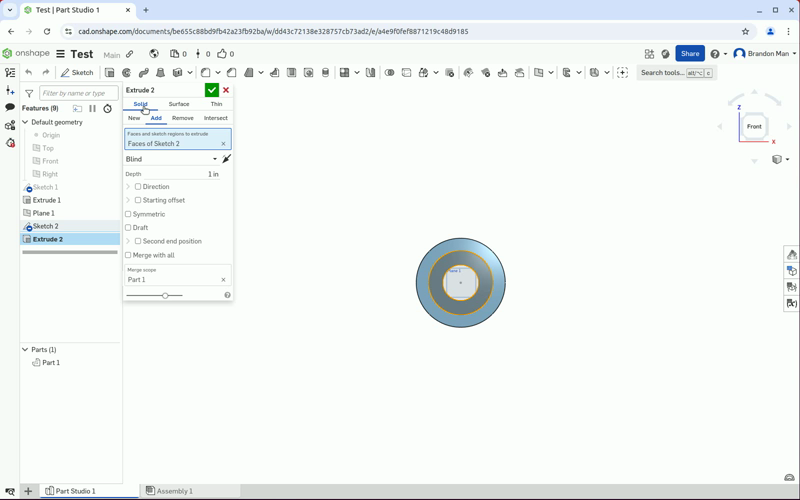
click(143, 106)
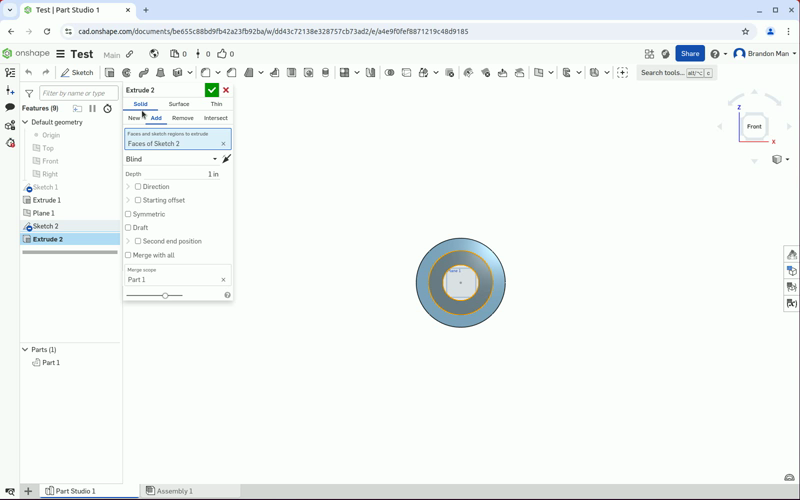
mouse_move(137, 120)
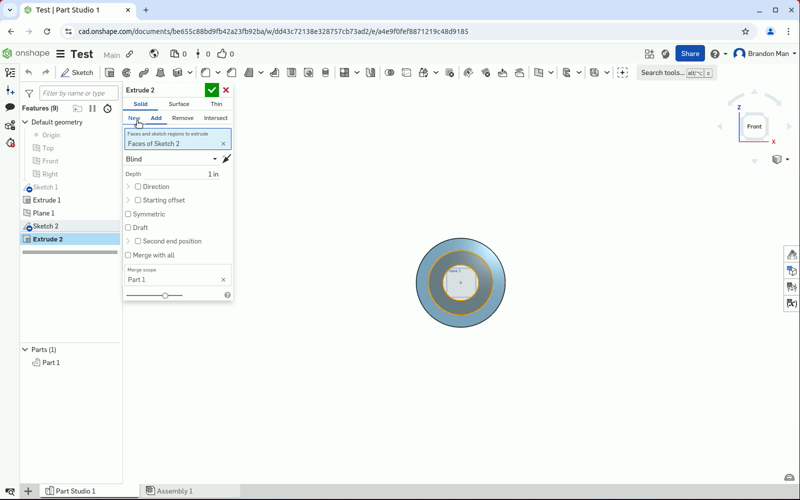
click(137, 120)
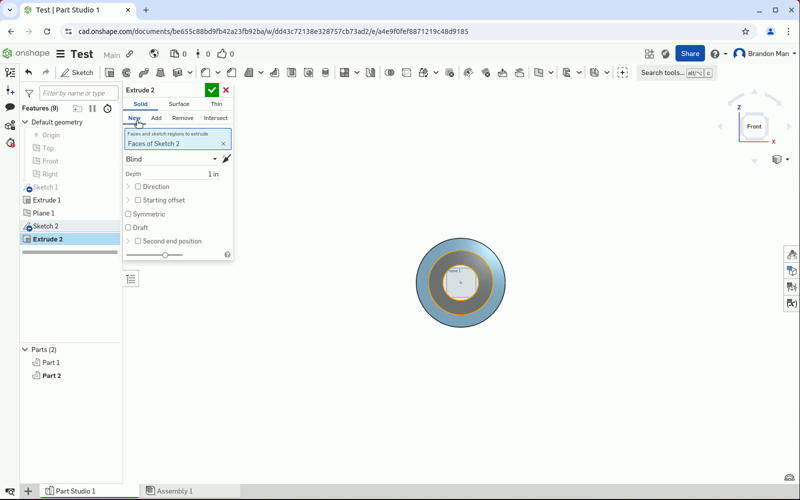
key(tab, 4)
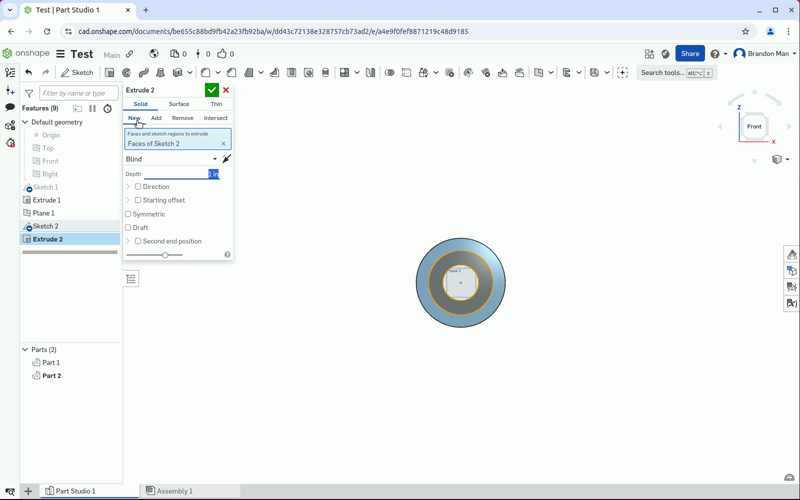
text(1.204)
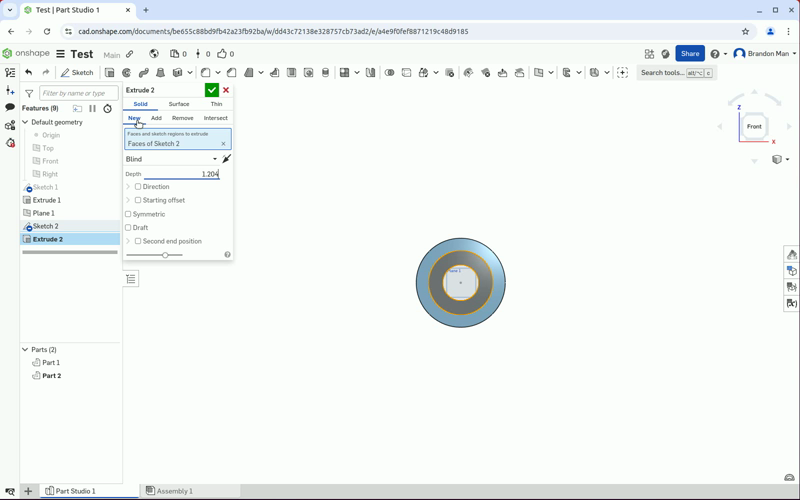
key(enter)
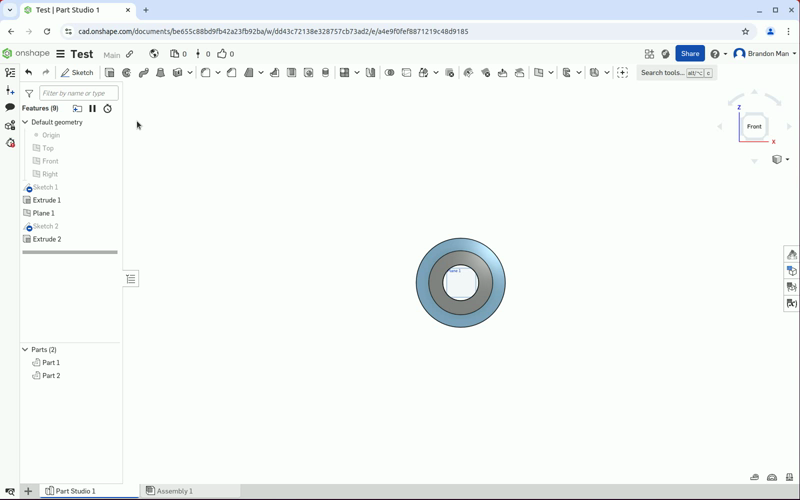
key(shift+h)
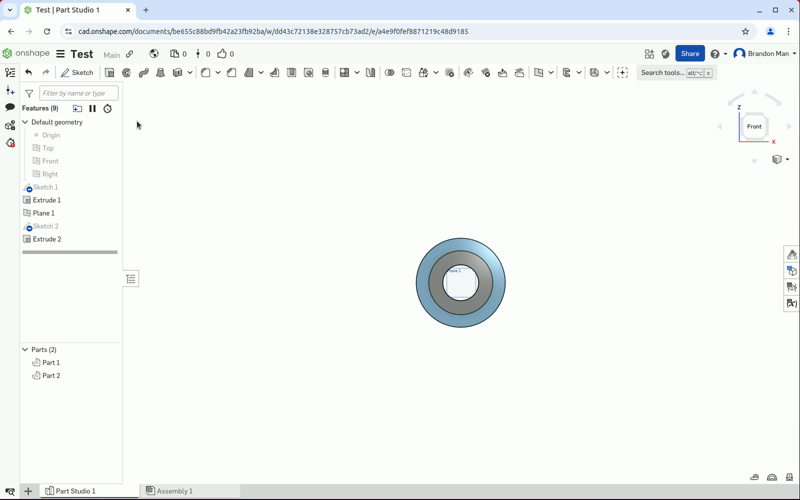
key(shift+h)
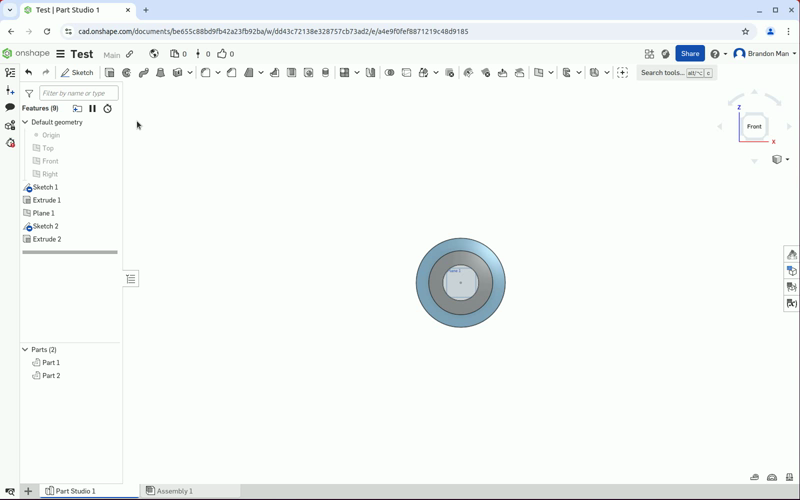
key(shift+7)
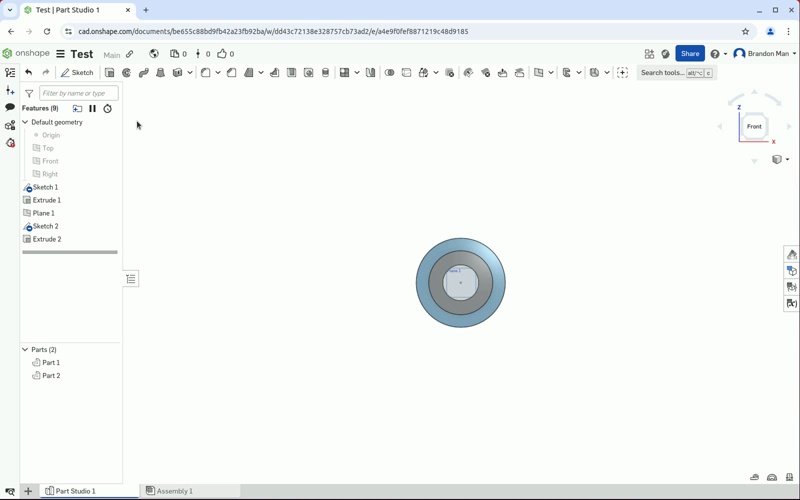
key(left, 2)
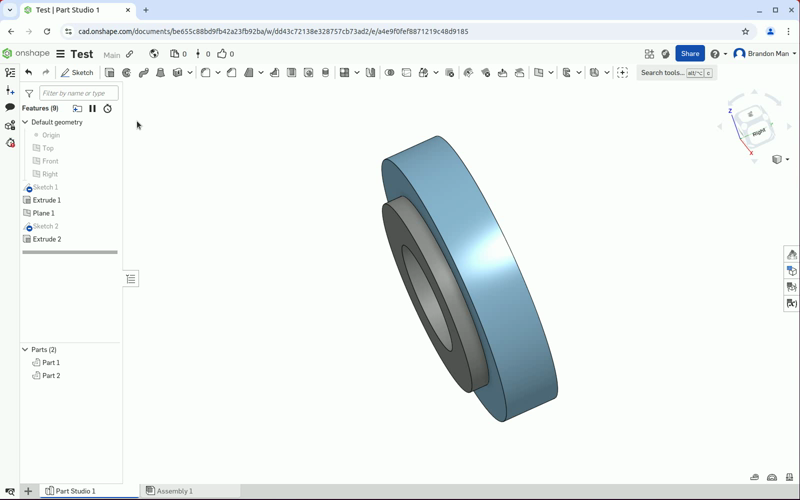
key(down, 2)
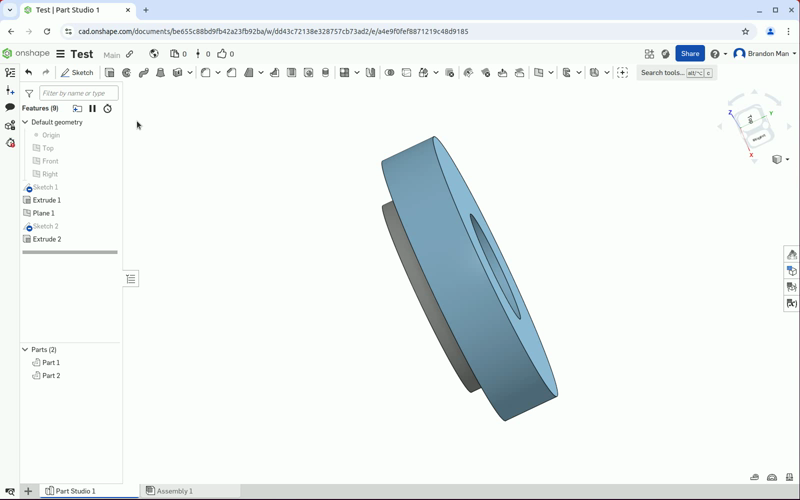
key(up, 2)
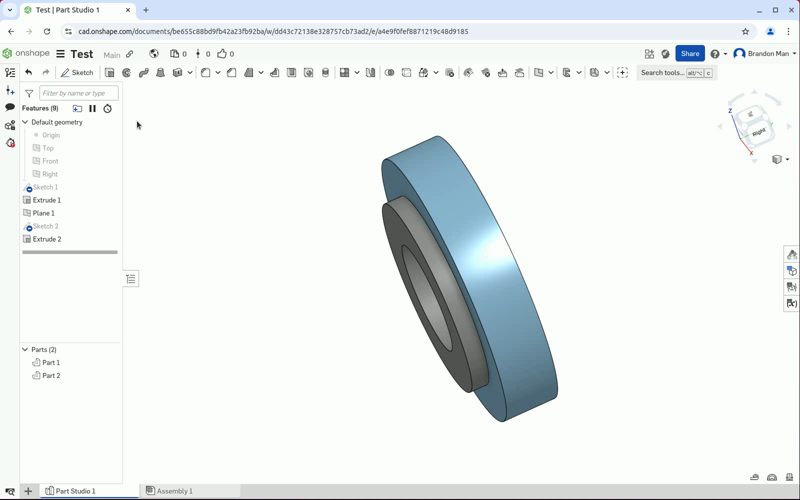
key(right, 2)
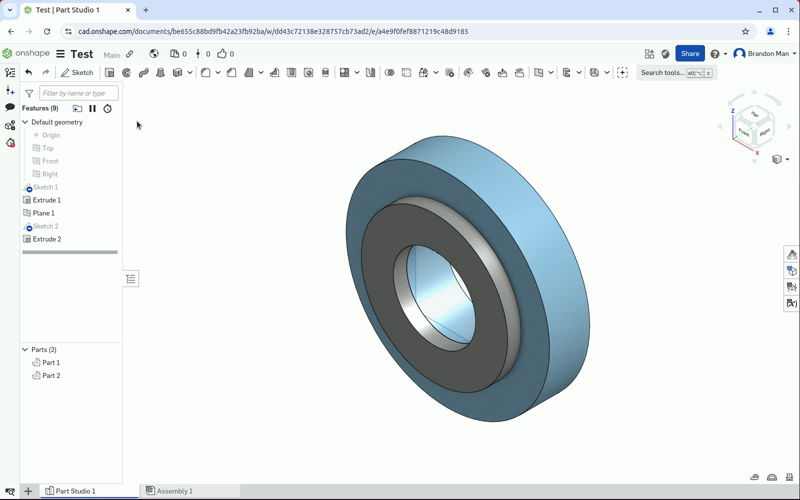
mouse_move(73, 189)
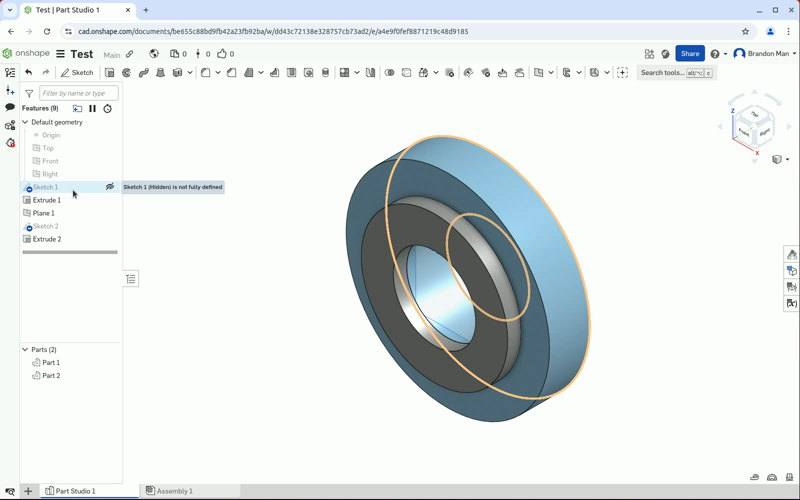
click(73, 189)